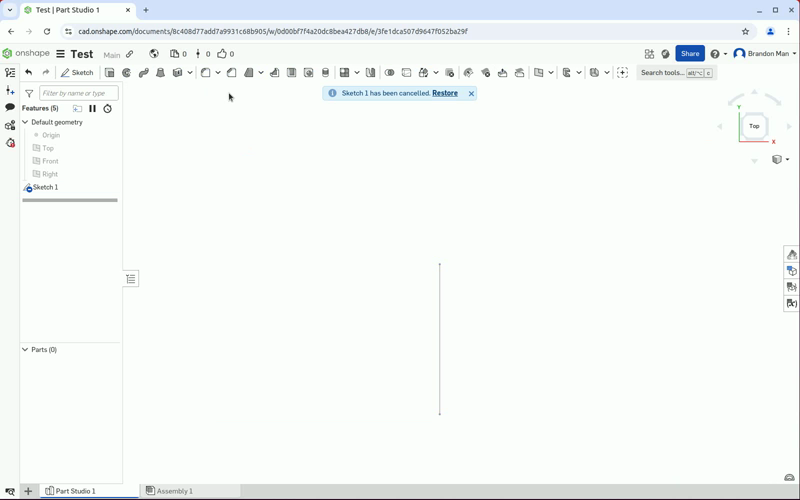
key(shift+h)
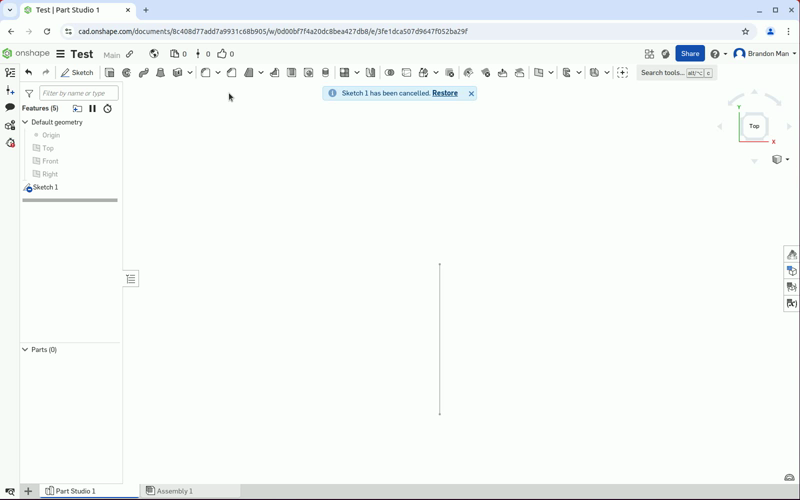
key(shift+s)
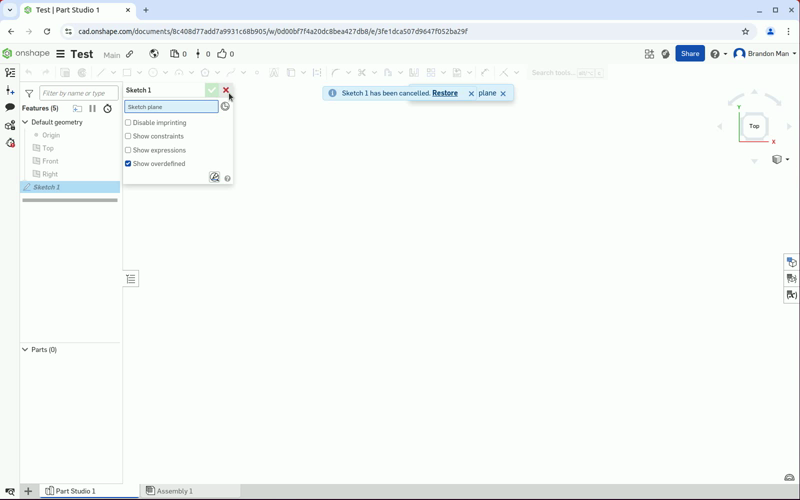
mouse_move(73, 150)
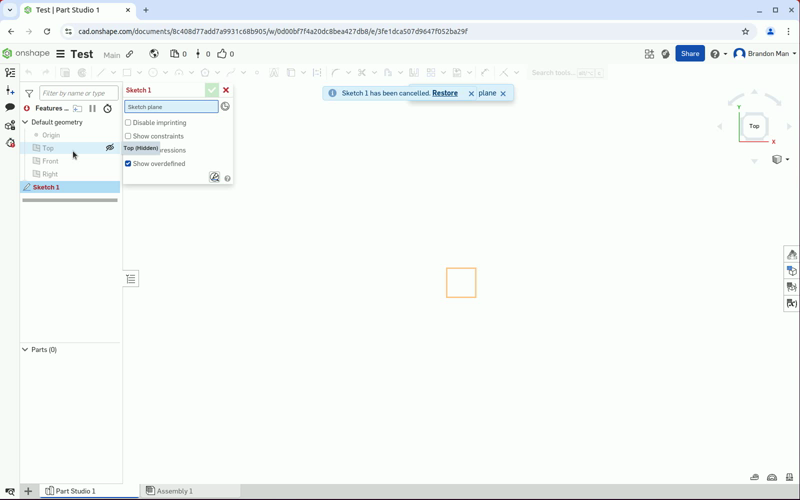
click(73, 150)
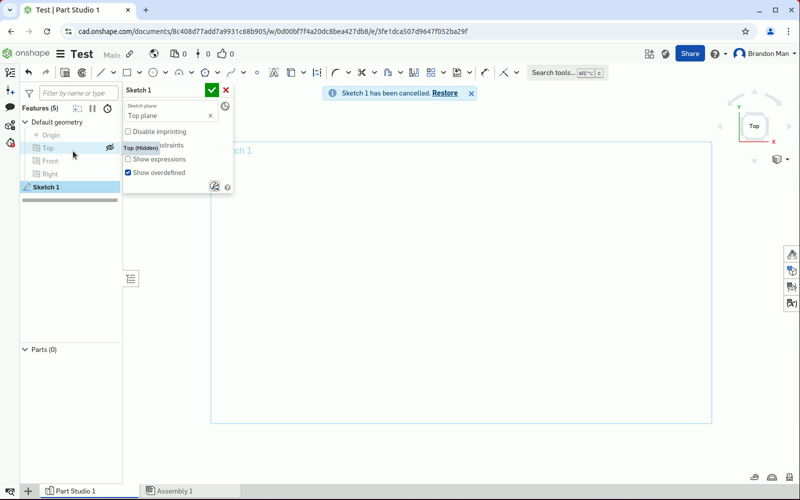
mouse_move(73, 352)
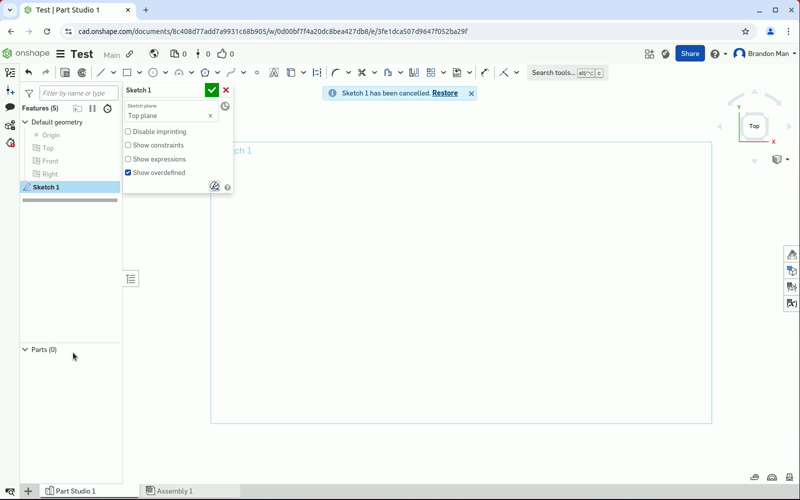
key(y)
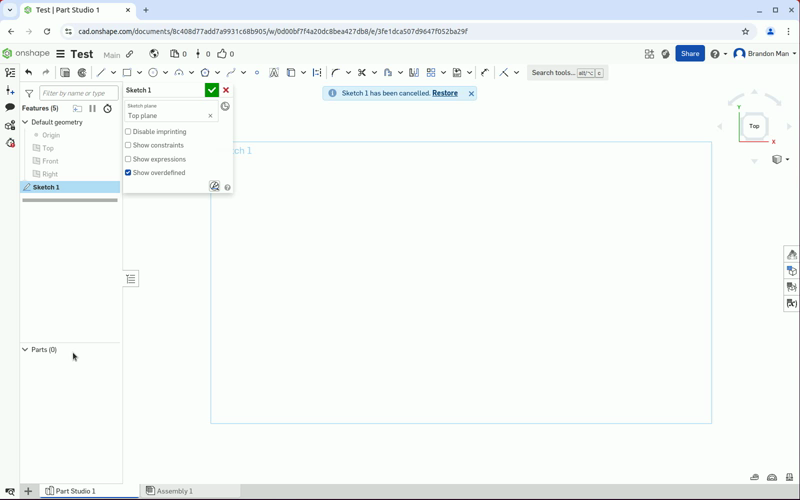
key(c)
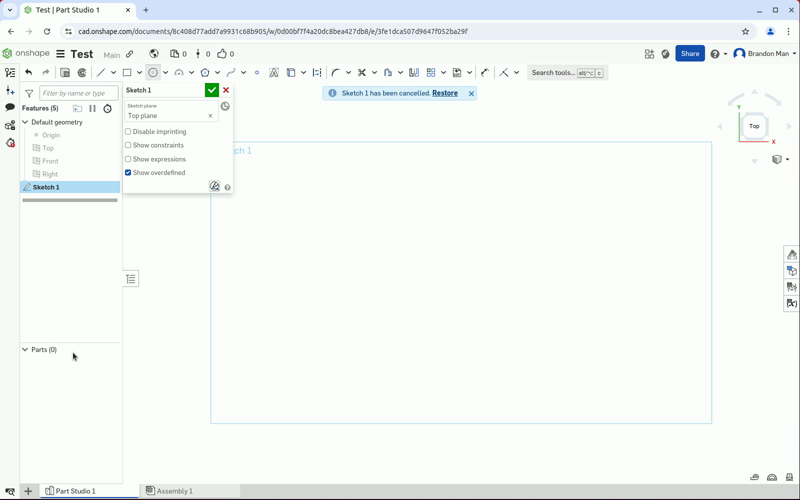
key_down(shift)
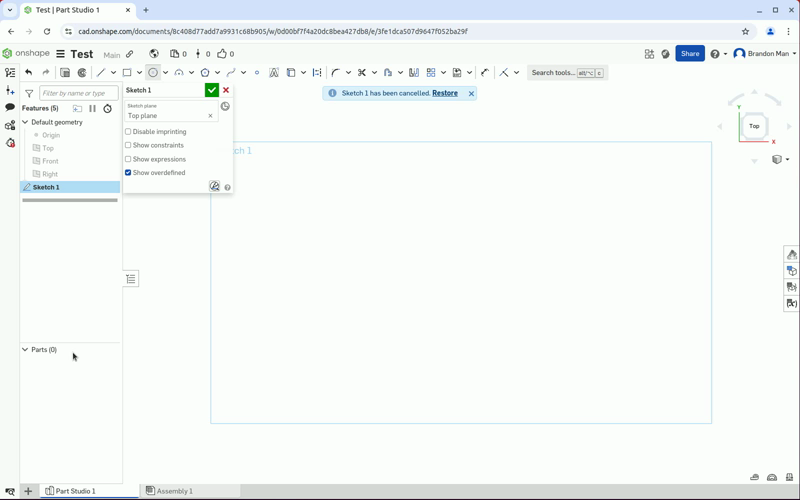
mouse_move(461, 282)
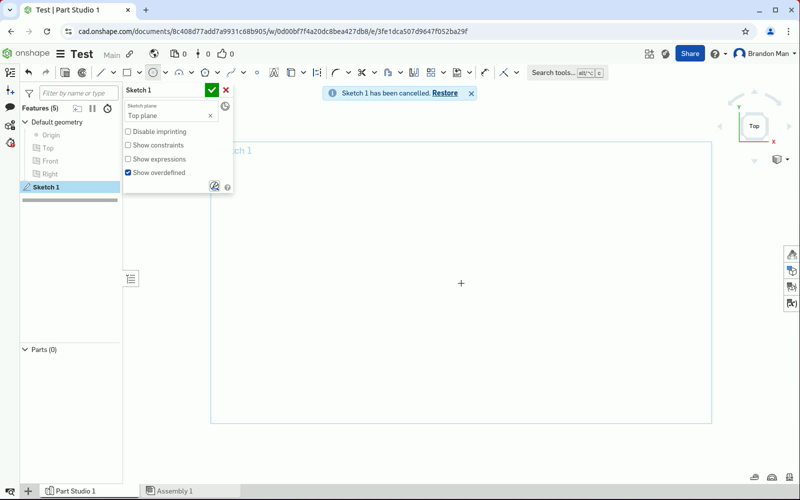
click(461, 282)
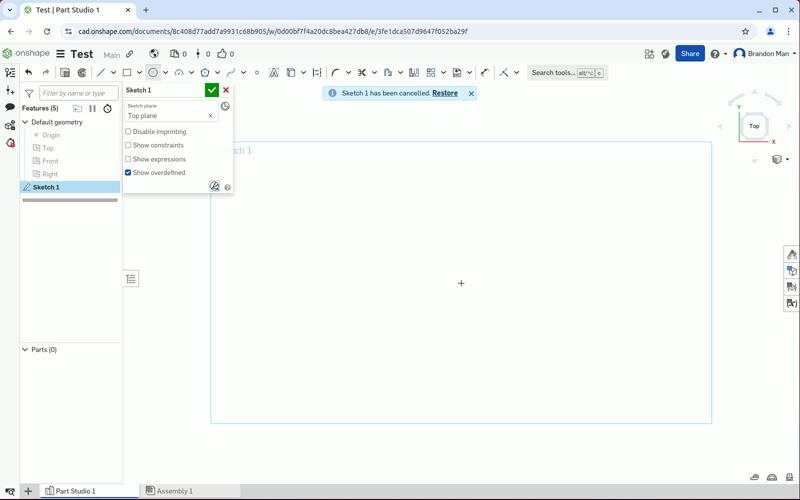
key_up(shift)
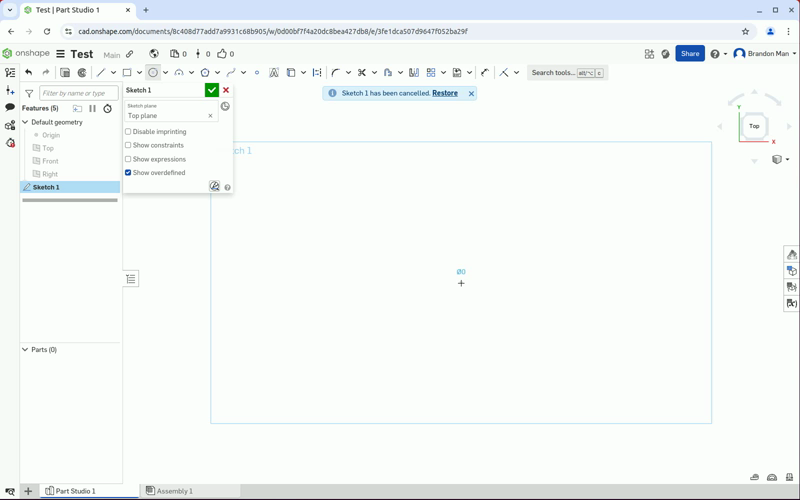
mouse_move(572, 282)
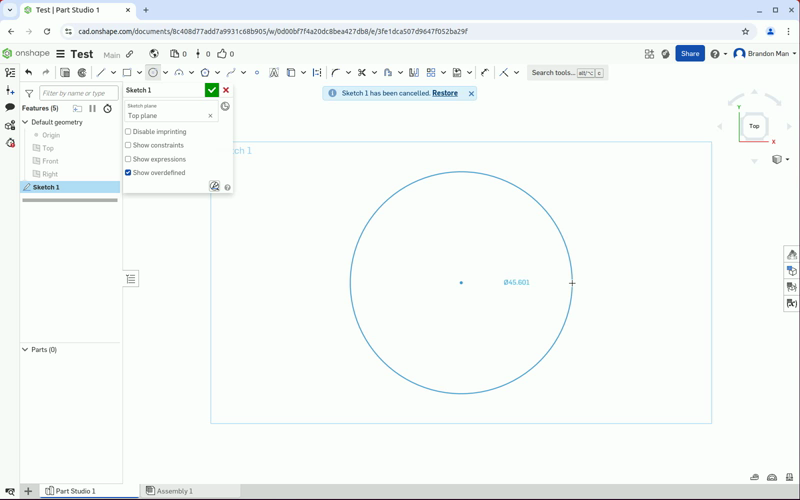
click(572, 282)
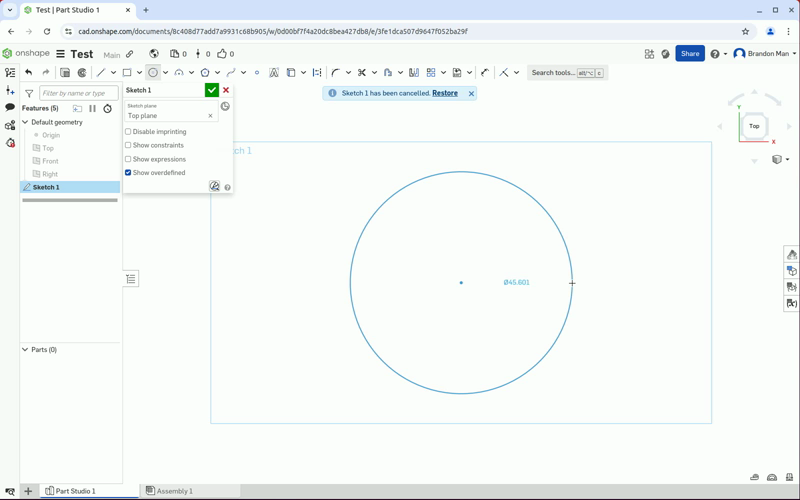
key(esc)
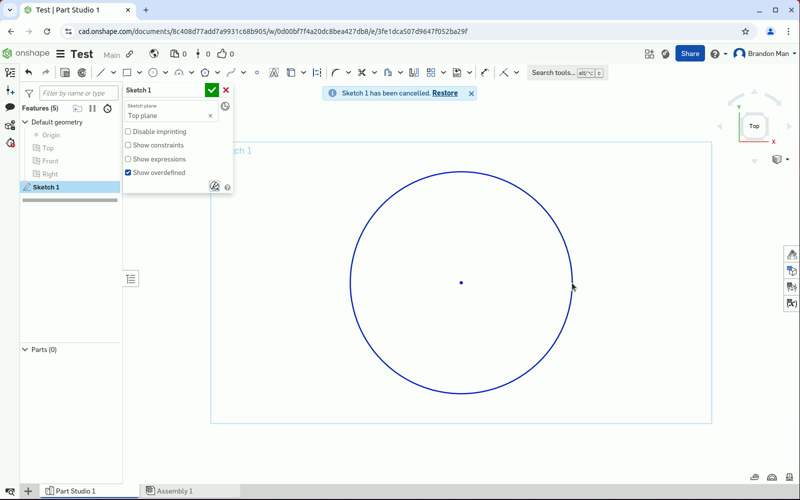
mouse_move(424, 347)
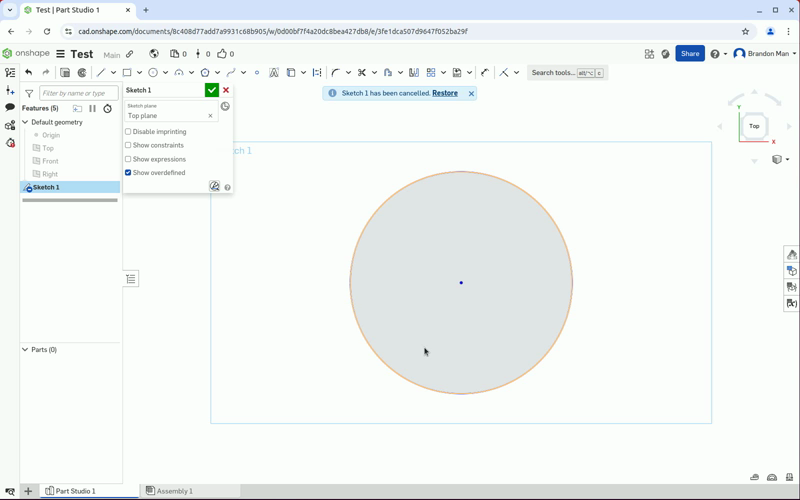
click(424, 347)
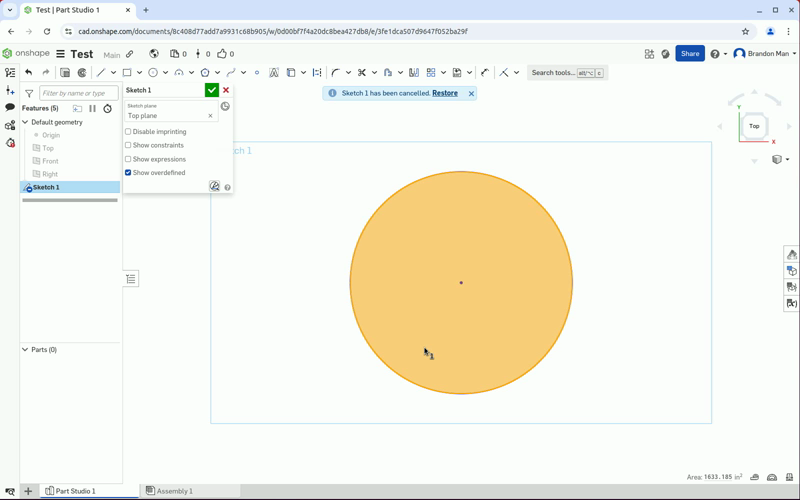
mouse_move(73, 352)
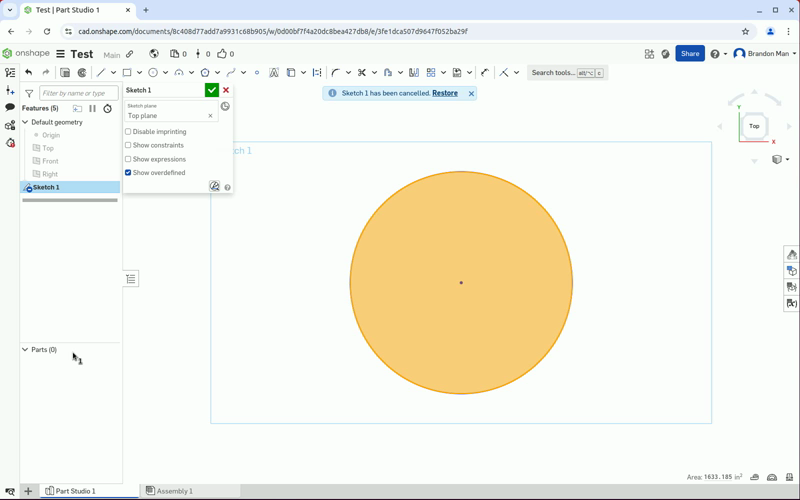
key(shift+y)
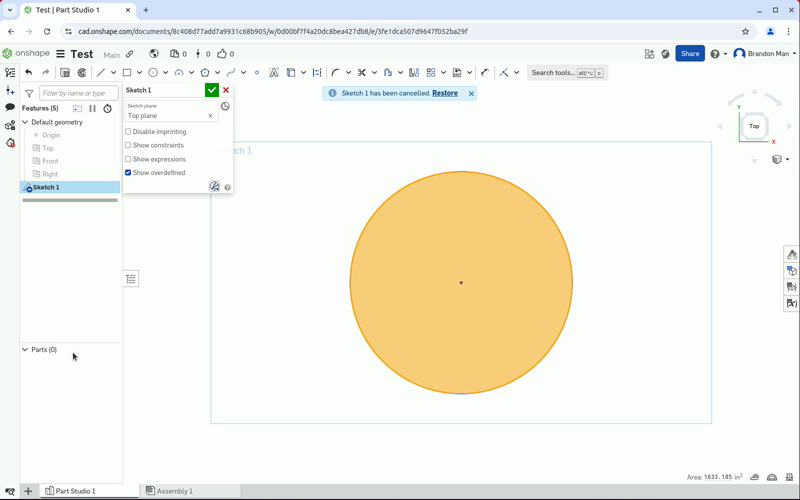
key(shift+e)
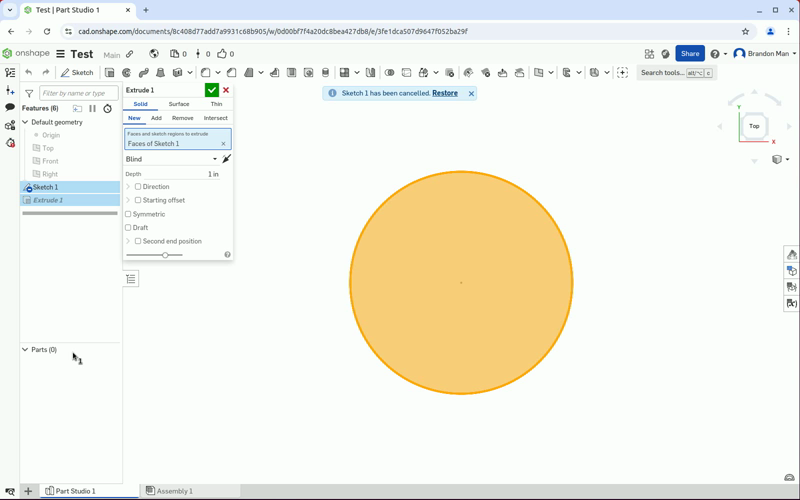
mouse_move(143, 106)
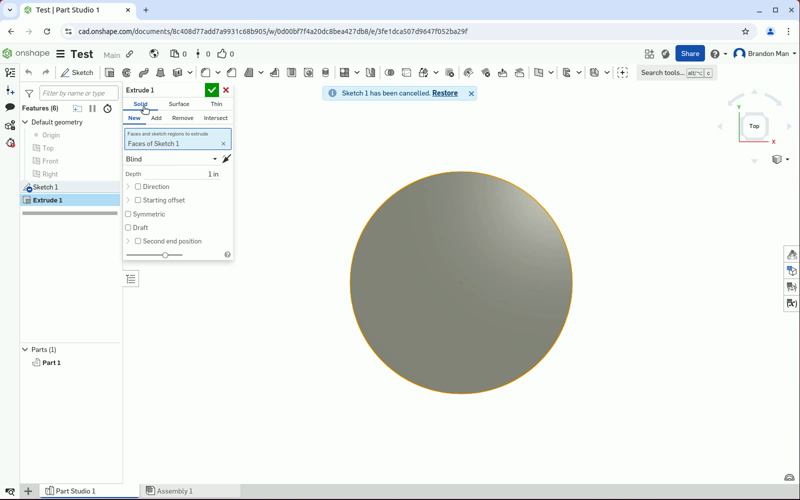
click(143, 106)
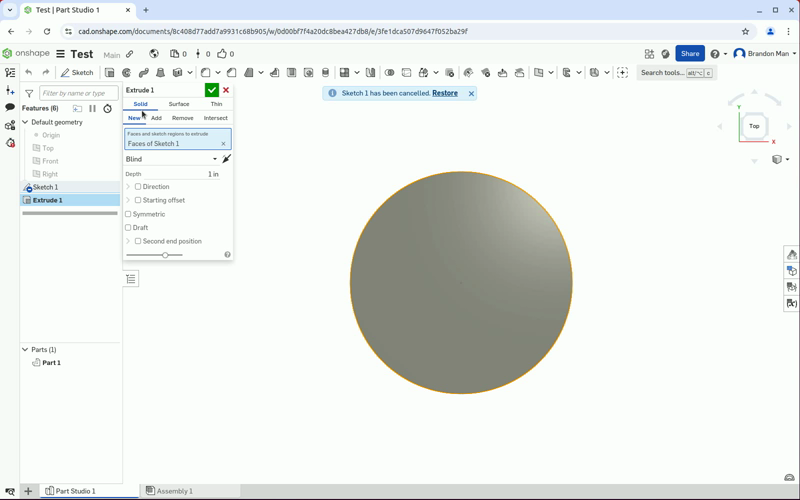
mouse_move(137, 120)
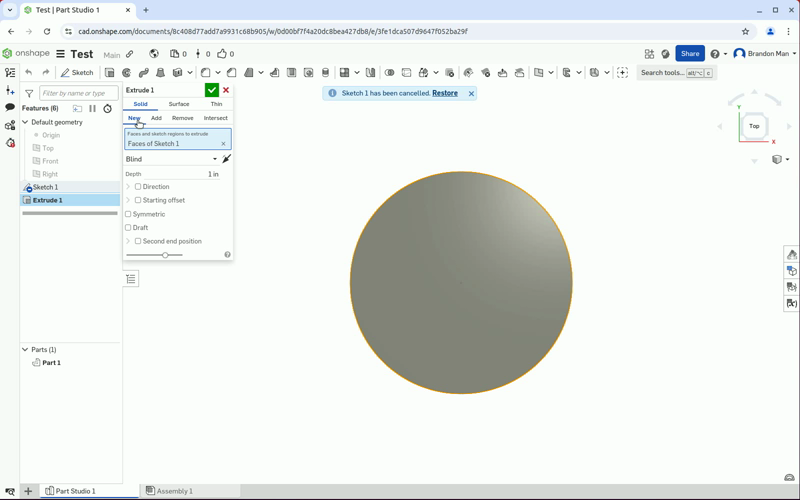
click(137, 120)
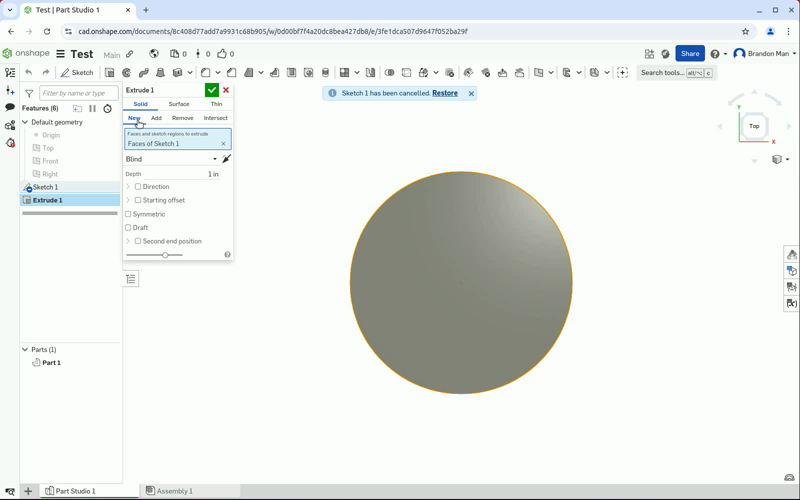
key(tab, 4)
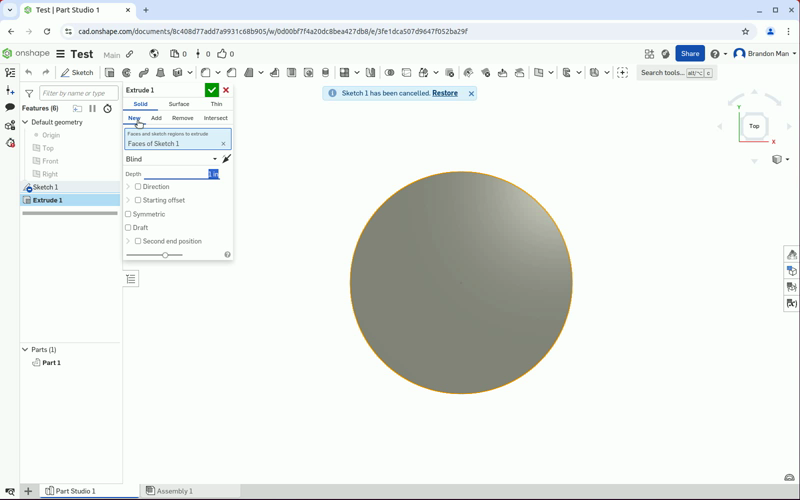
text(2.166)
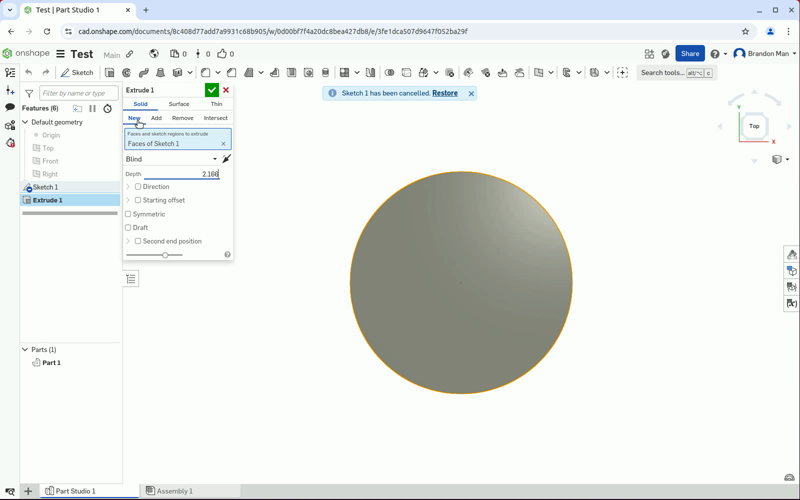
key(enter)
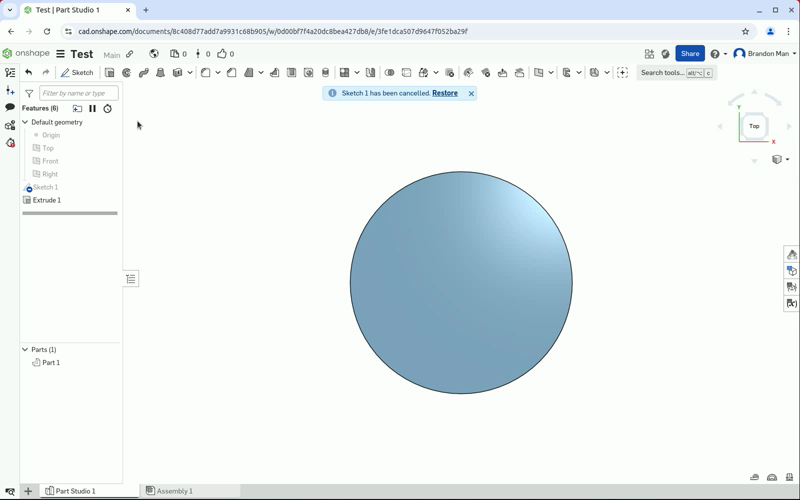
key(shift+h)
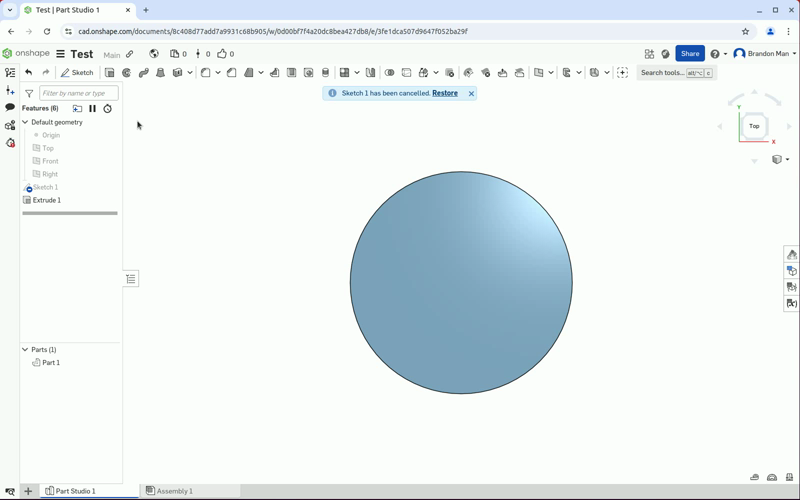
key(shift+h)
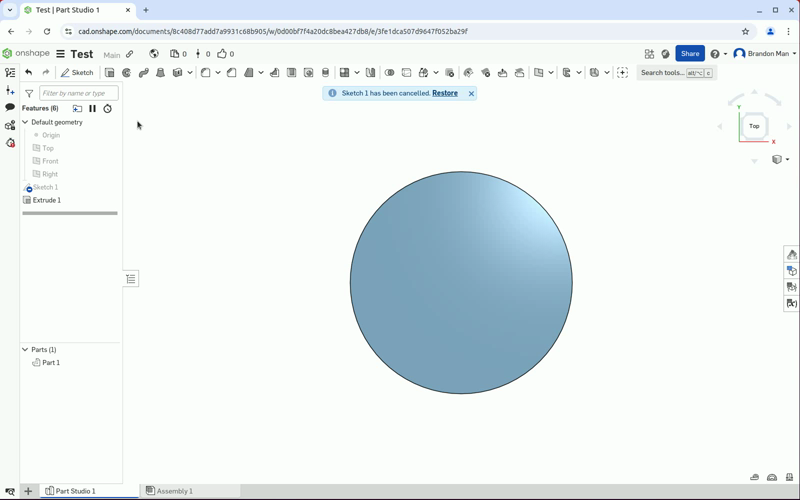
mouse_move(73, 189)
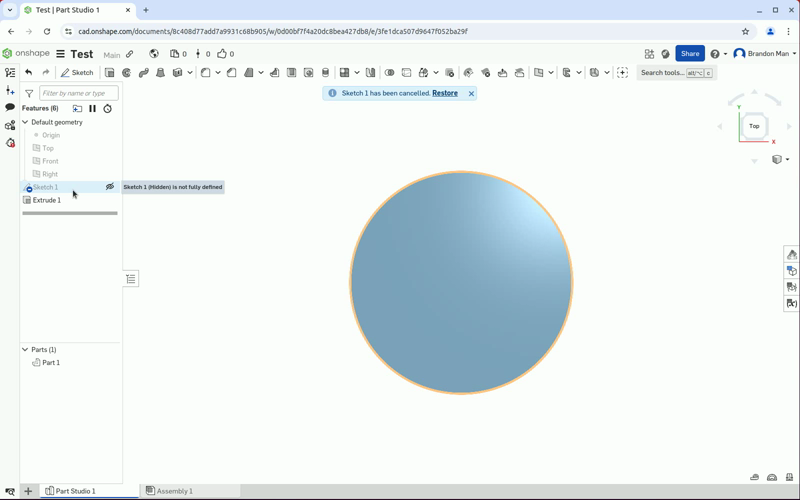
click(73, 189)
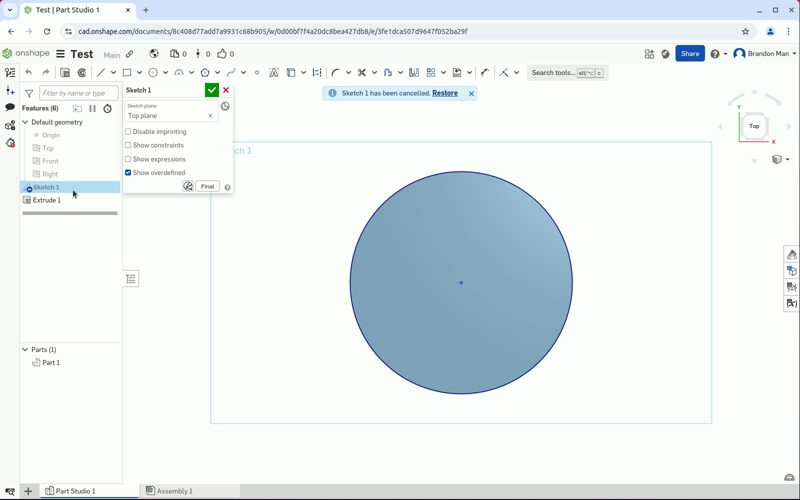
mouse_move(229, 92)
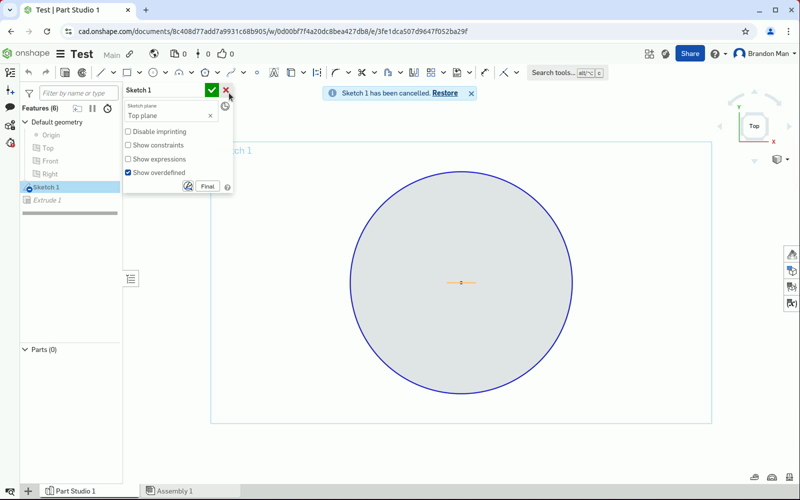
click(229, 92)
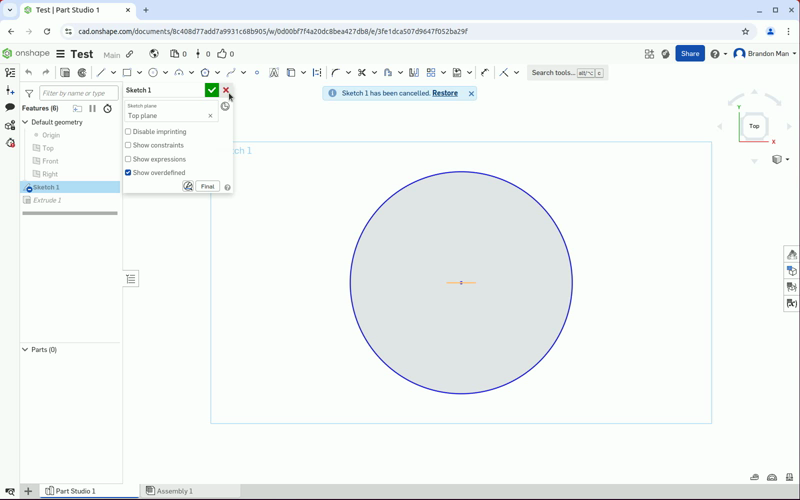
key(shift+s)
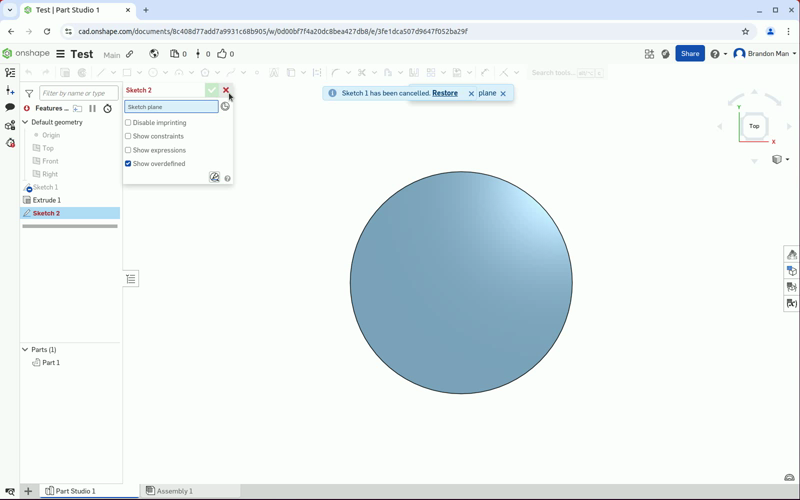
mouse_move(73, 150)
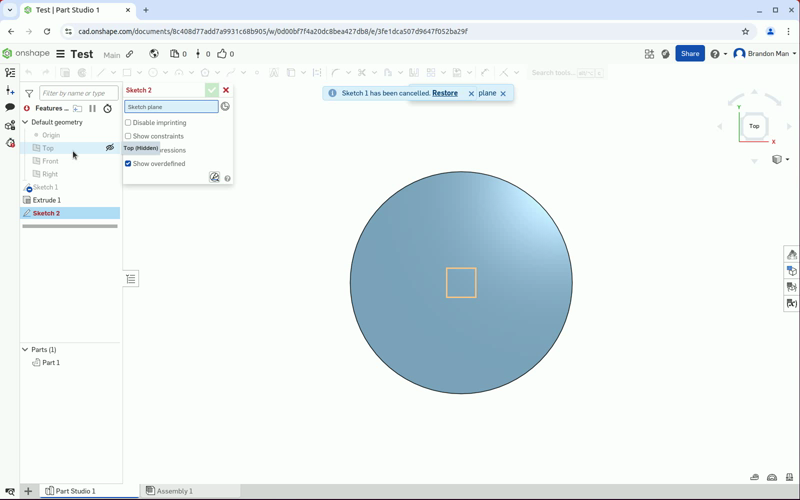
click(73, 150)
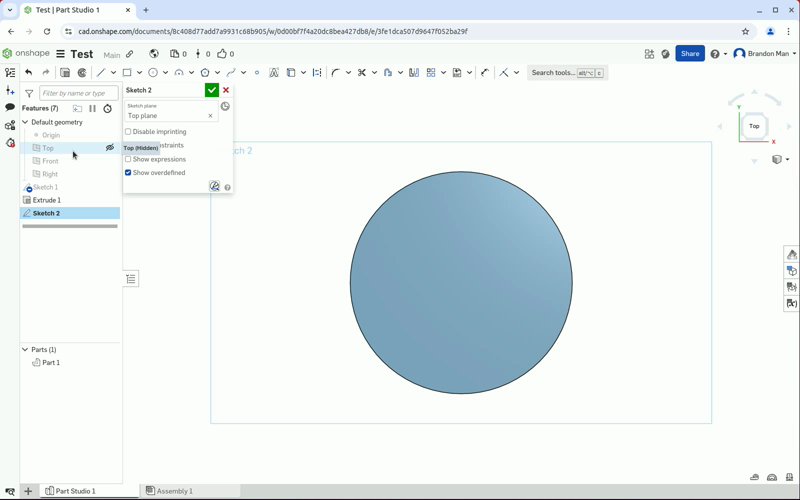
mouse_move(73, 352)
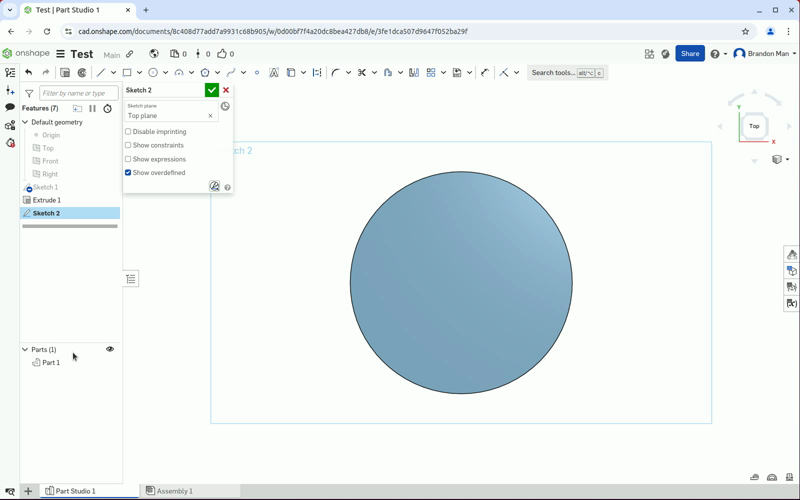
key(y)
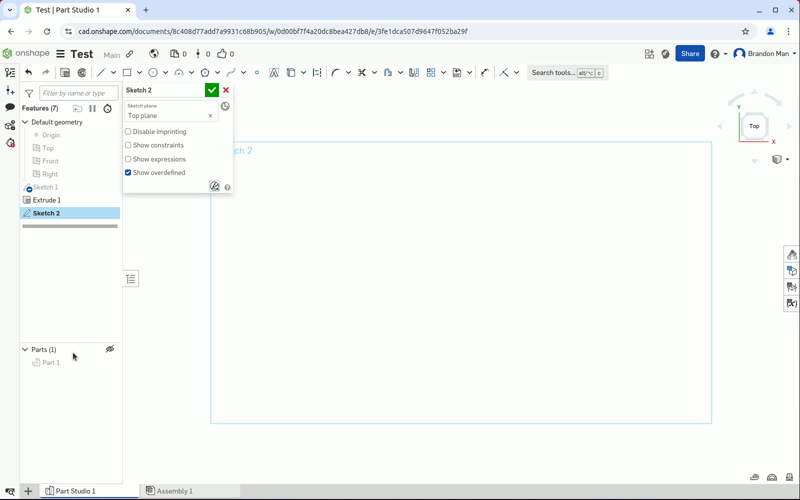
key(c)
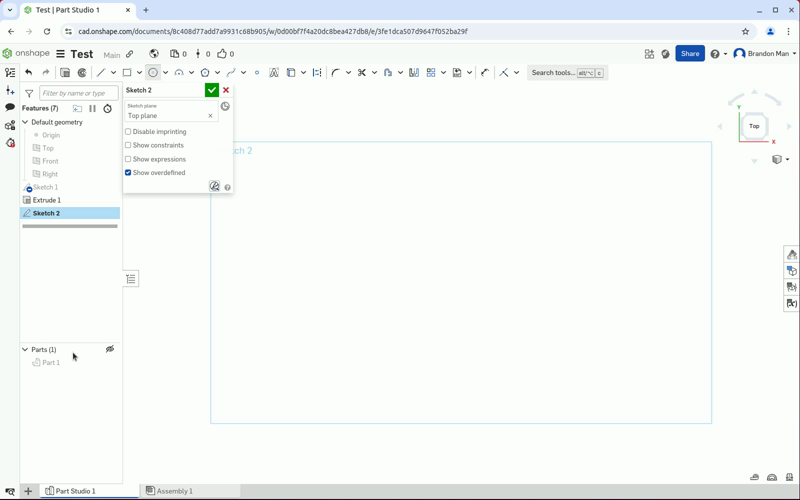
key_down(shift)
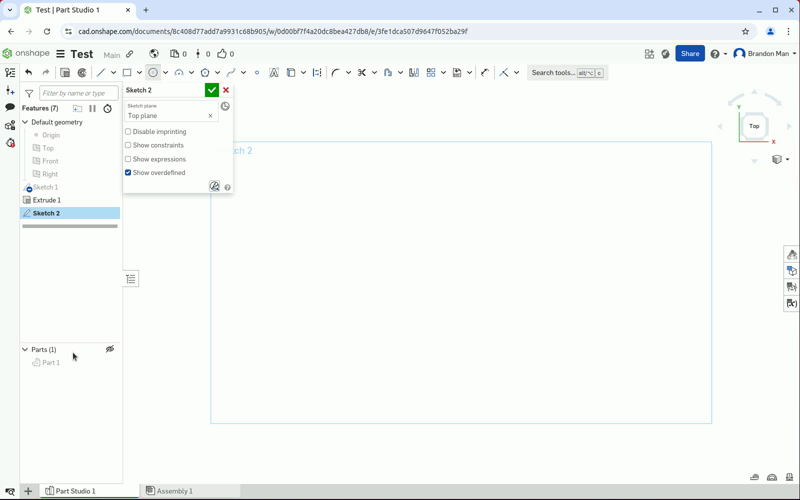
mouse_move(460, 282)
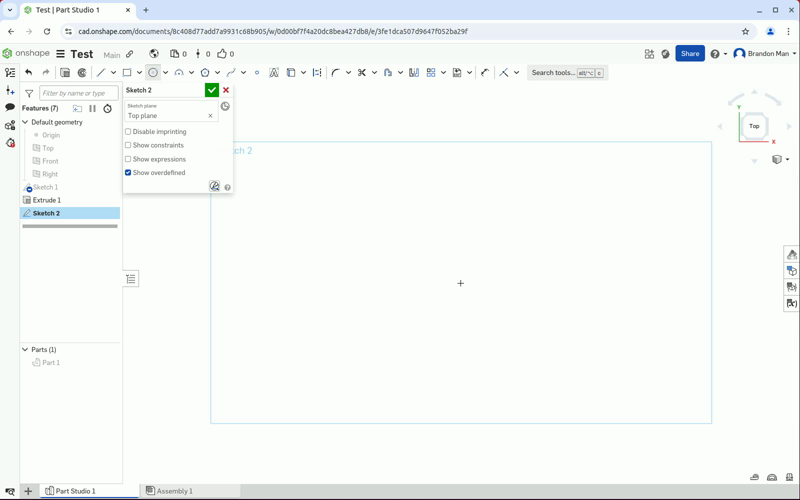
click(460, 282)
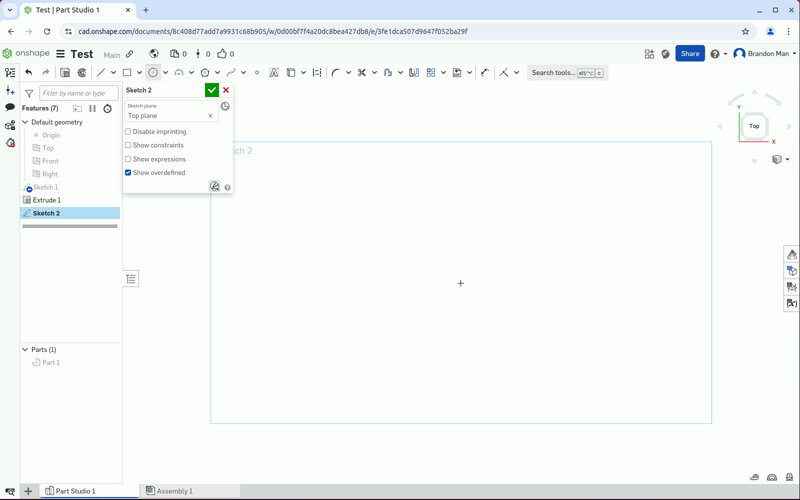
key_up(shift)
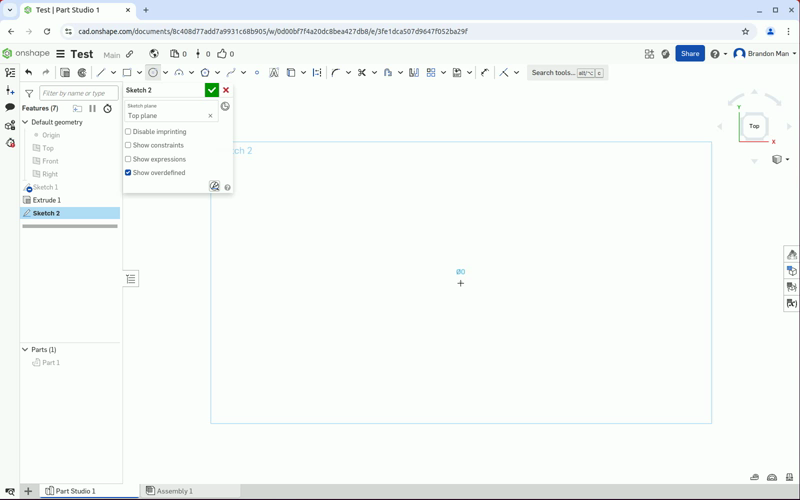
mouse_move(478, 282)
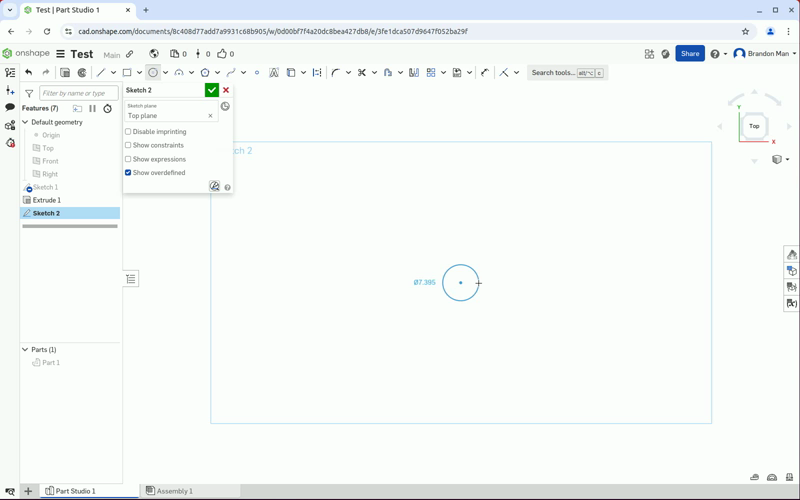
click(478, 282)
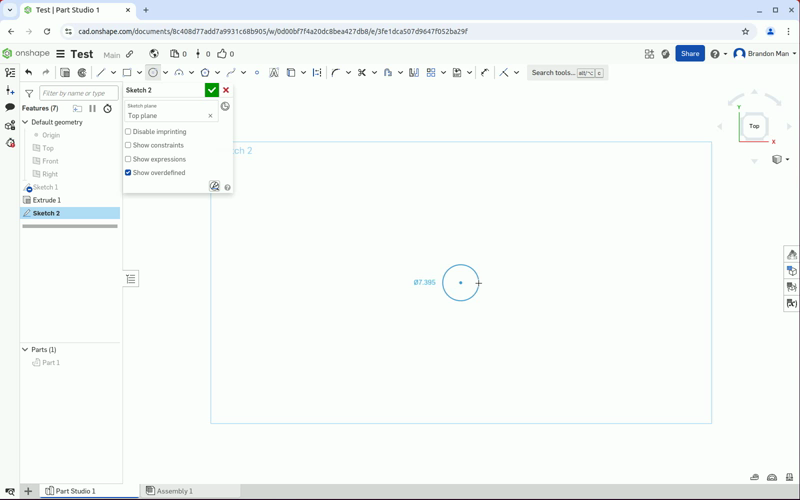
key(esc)
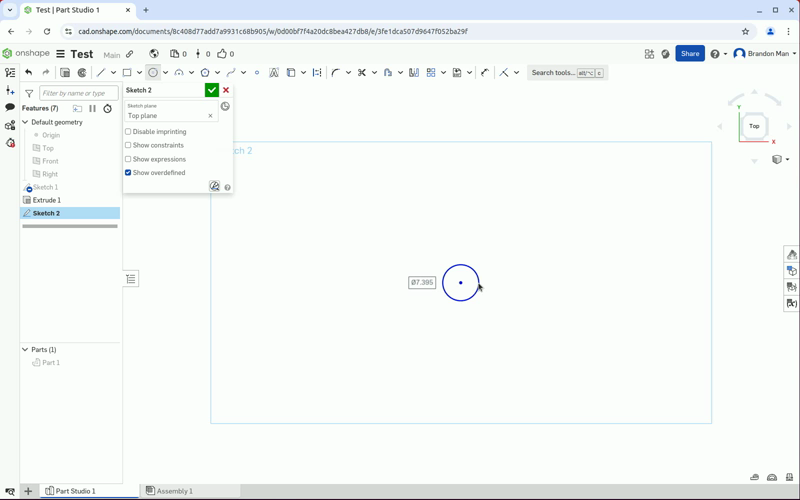
mouse_move(461, 283)
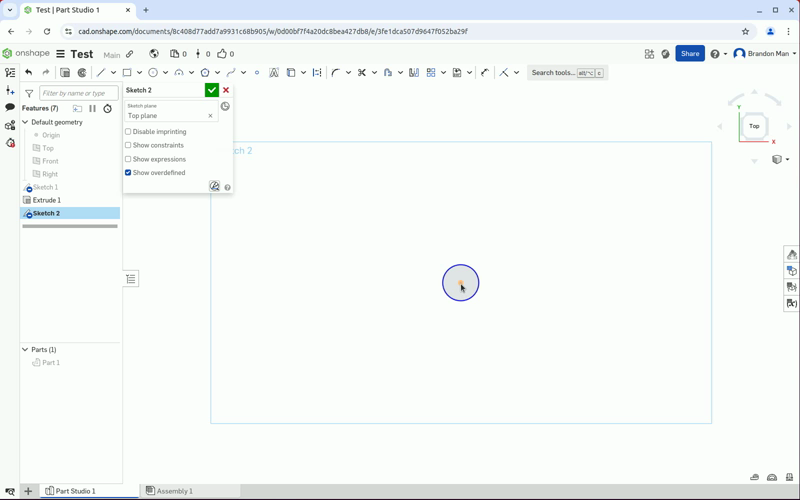
scroll(6)
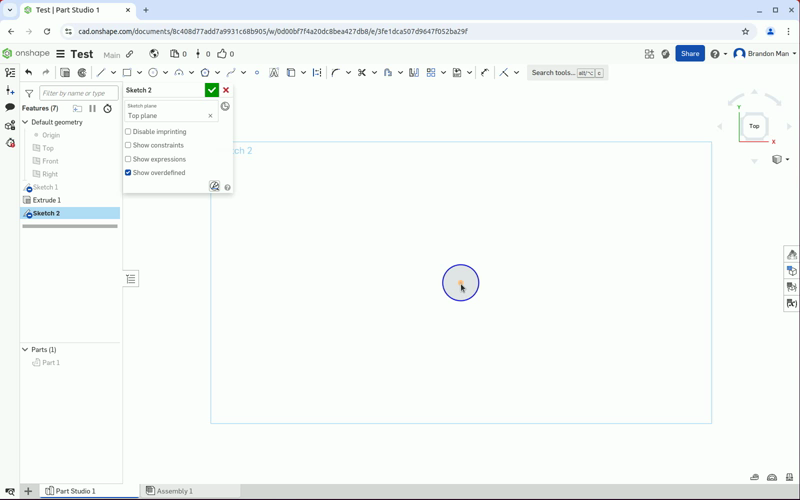
scroll(6)
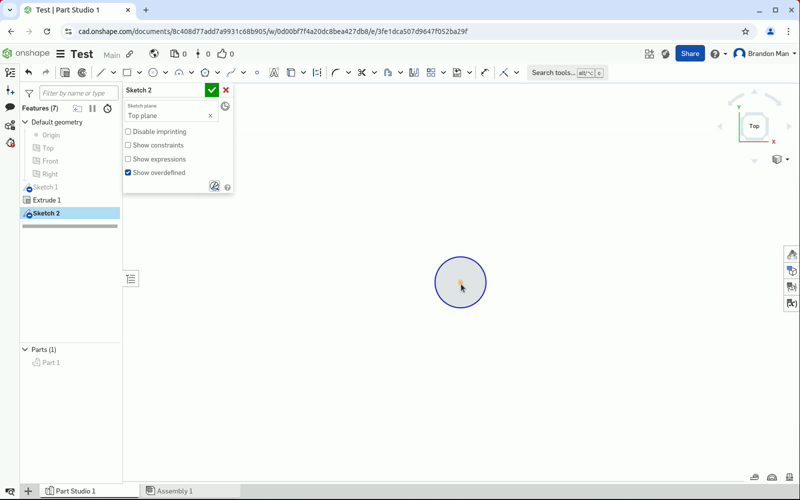
scroll(6)
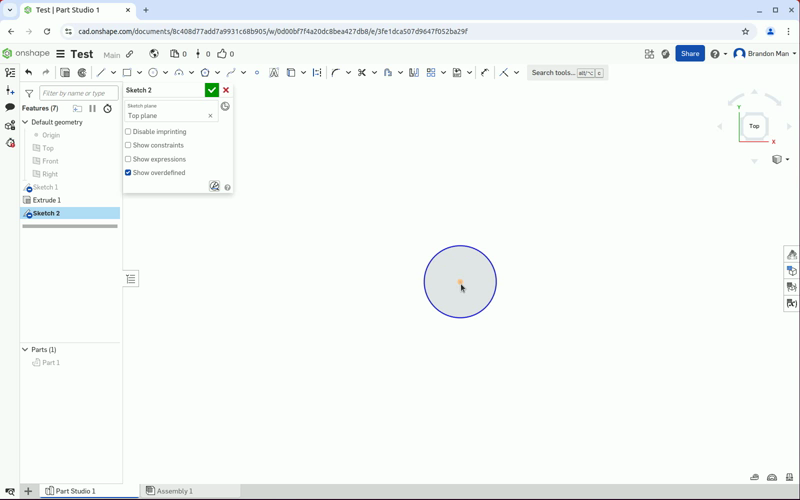
scroll(6)
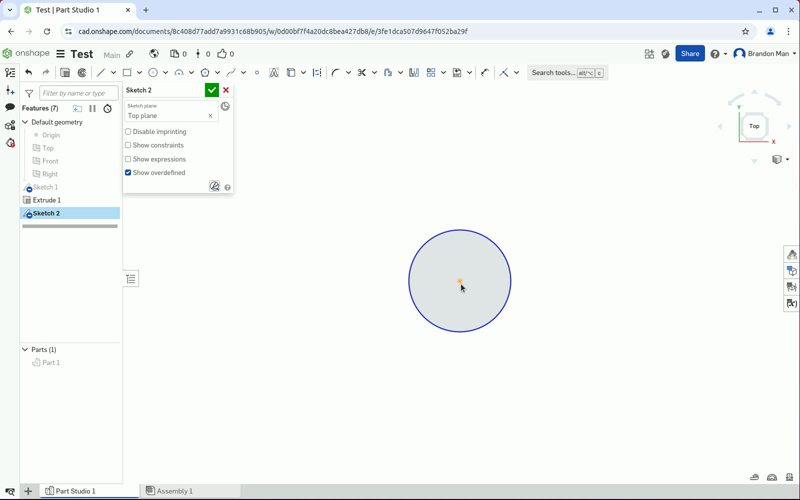
scroll(6)
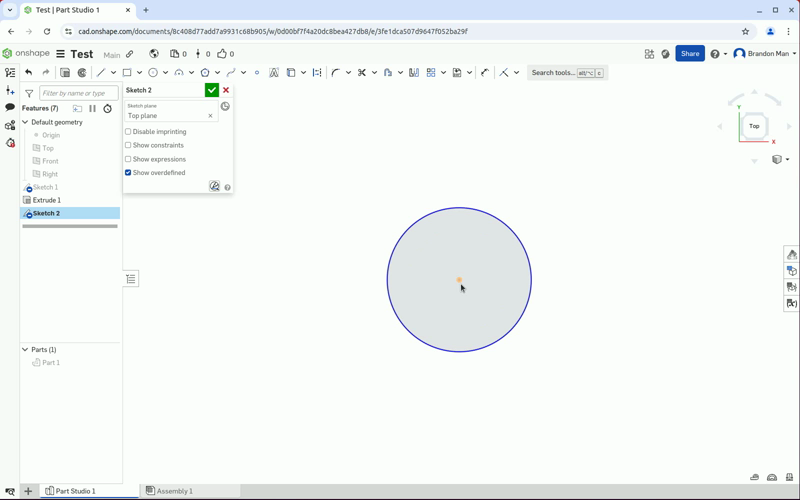
scroll(6)
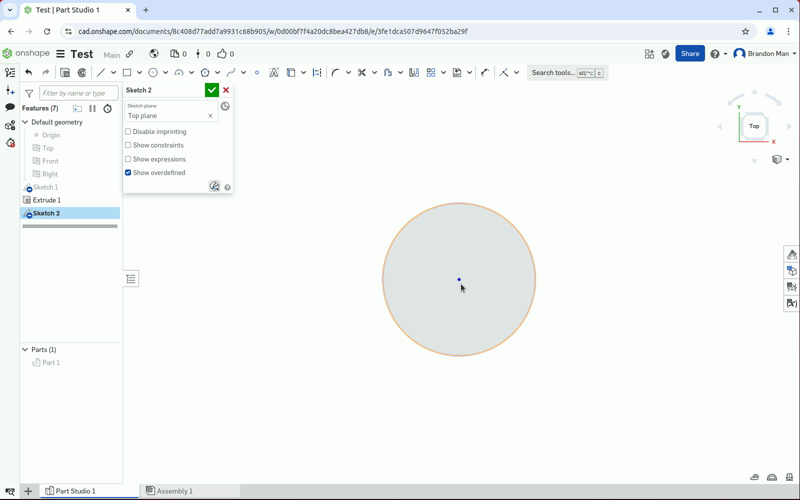
scroll(6)
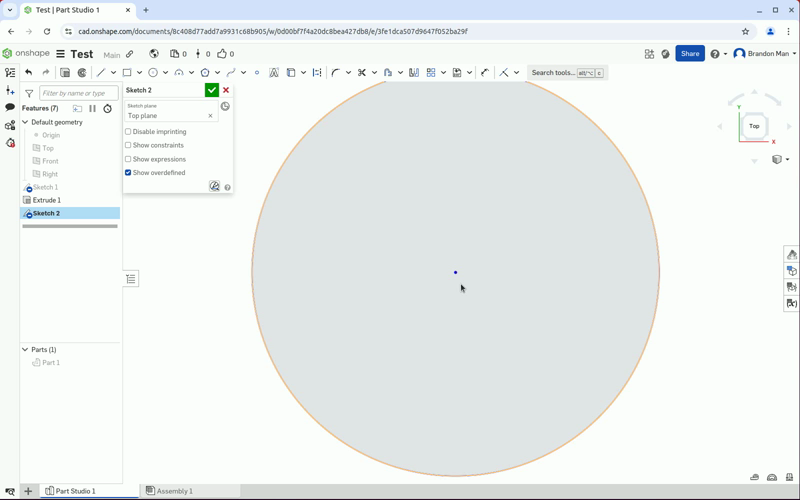
click(461, 283)
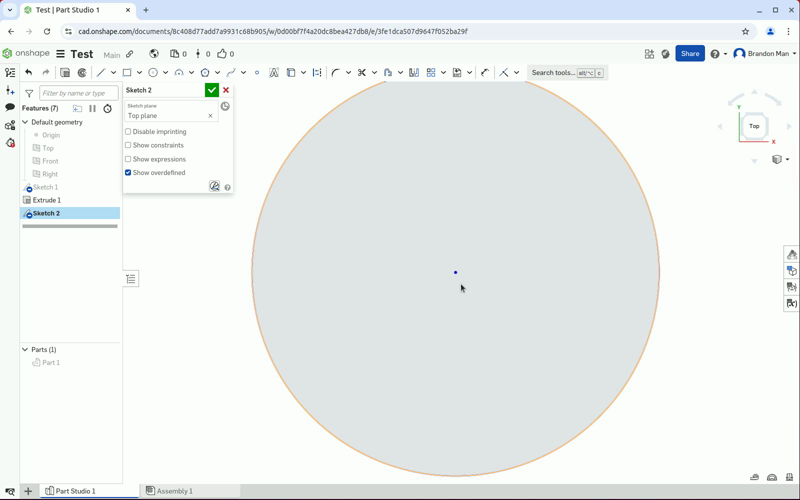
scroll(-6)
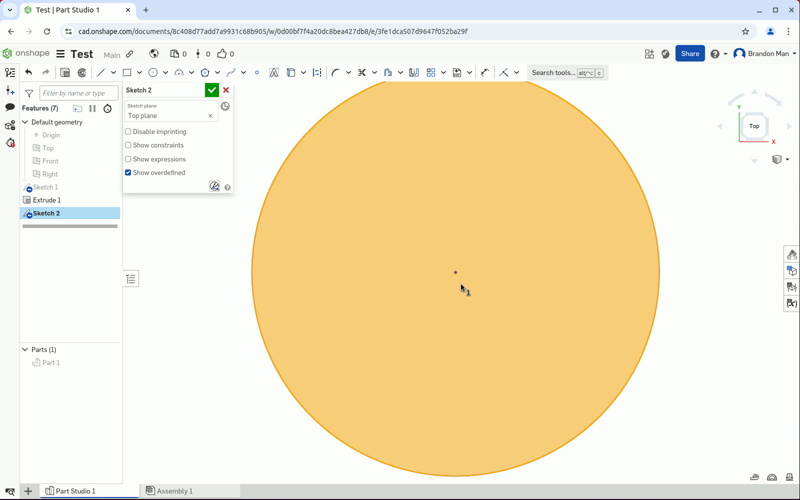
scroll(-6)
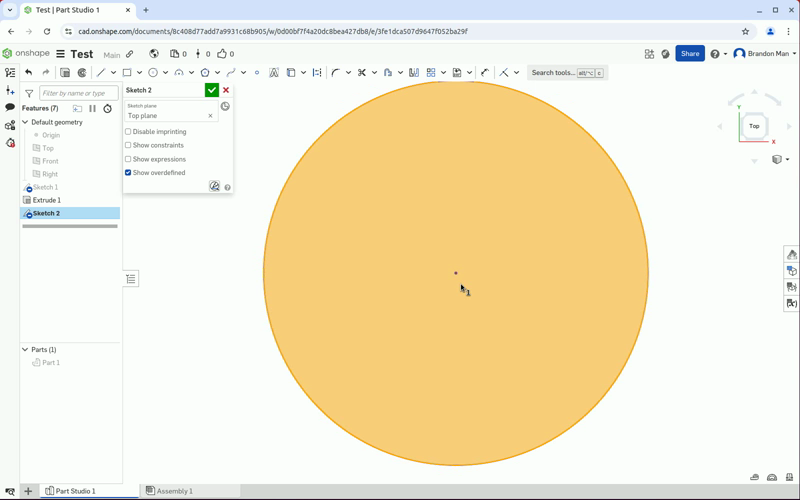
scroll(-6)
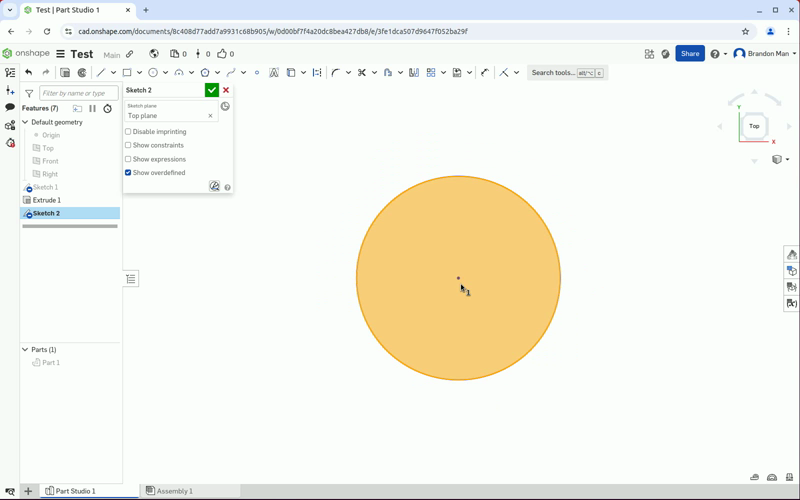
scroll(-6)
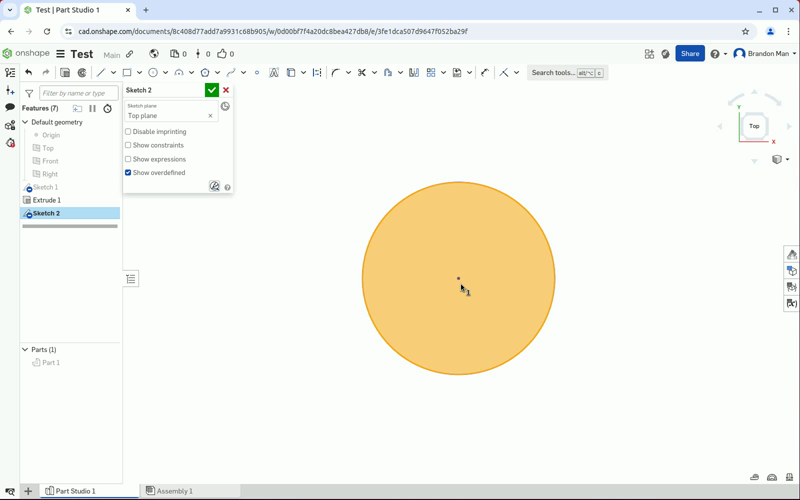
scroll(-6)
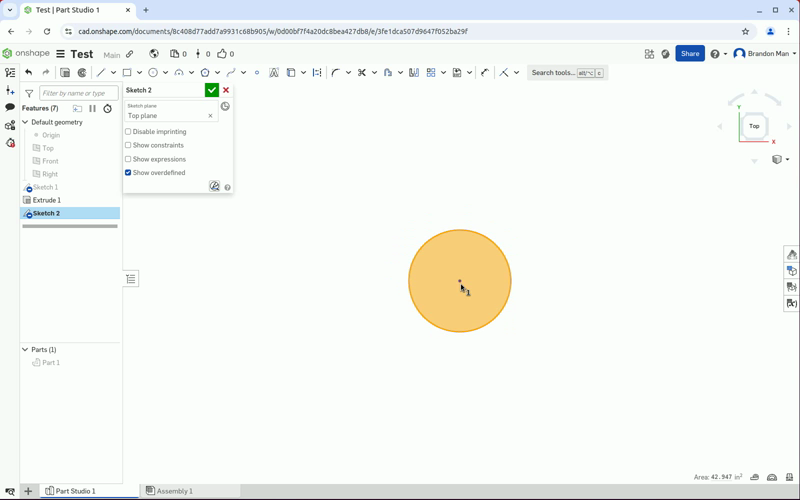
scroll(-6)
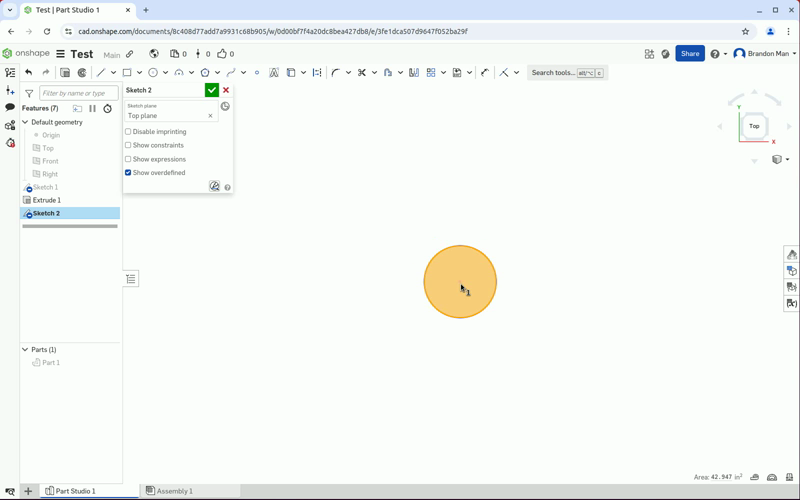
scroll(-6)
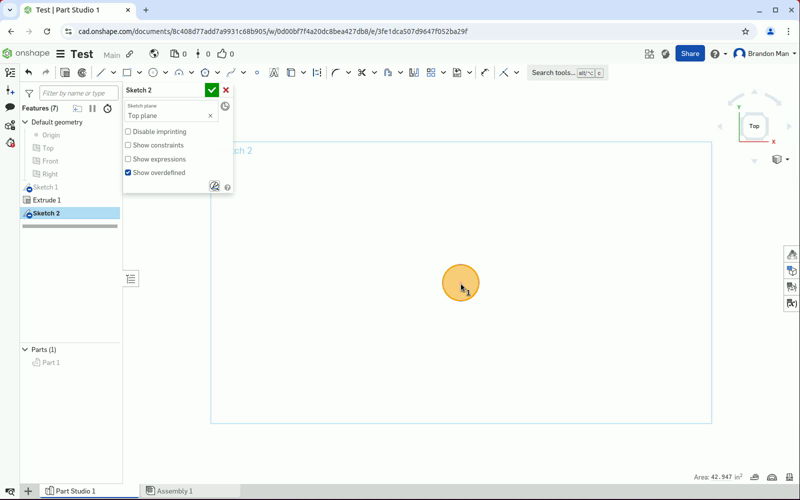
mouse_move(73, 352)
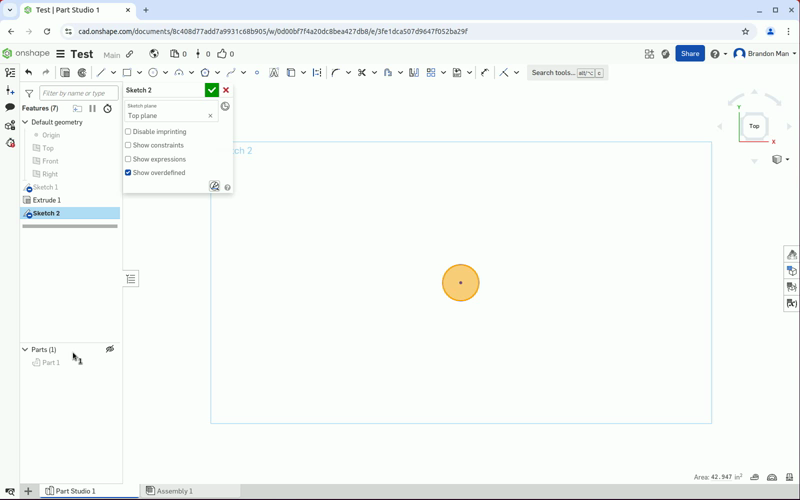
key(shift+y)
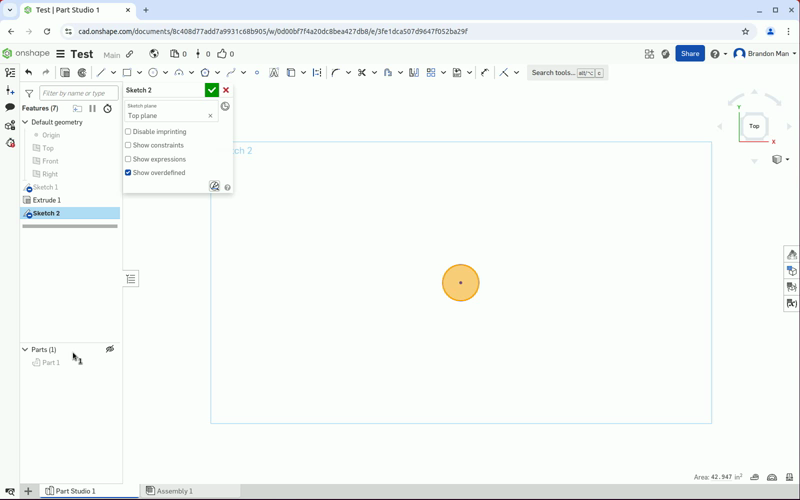
key(shift+e)
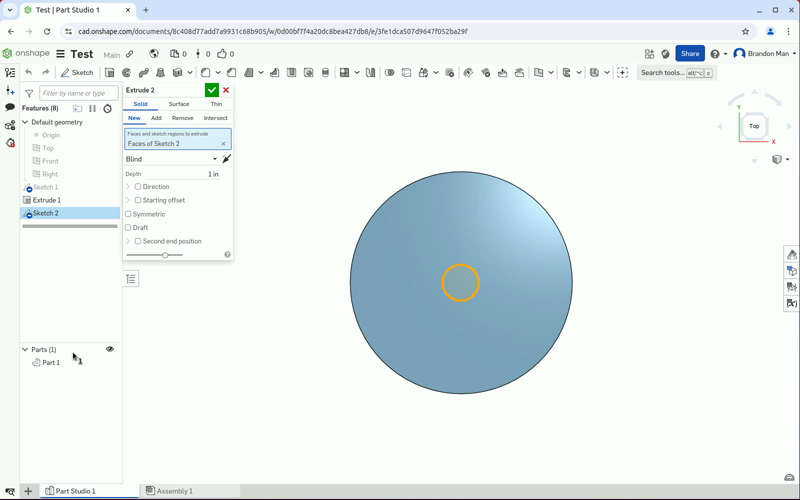
mouse_move(143, 106)
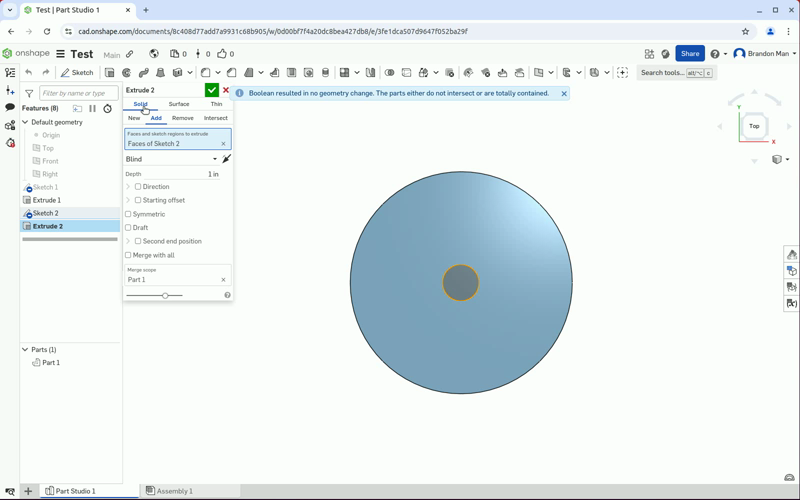
click(143, 106)
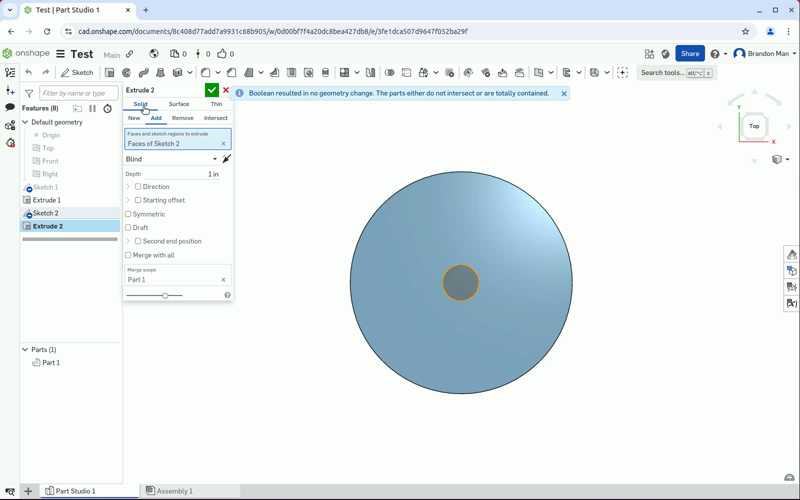
mouse_move(137, 120)
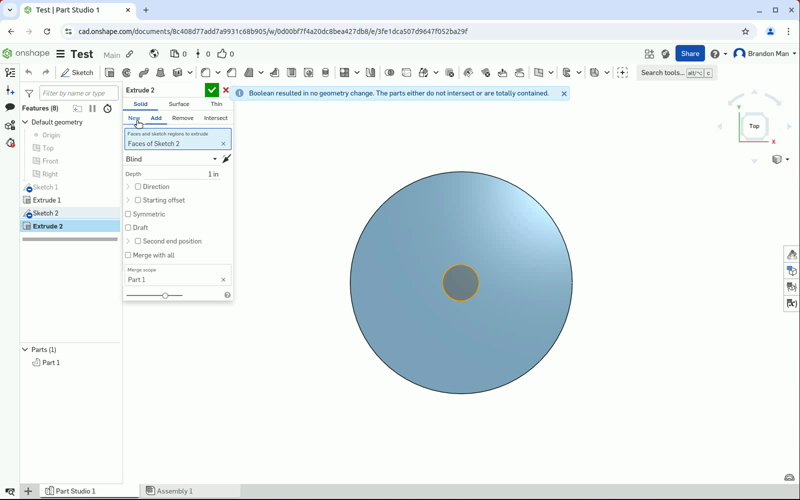
click(137, 120)
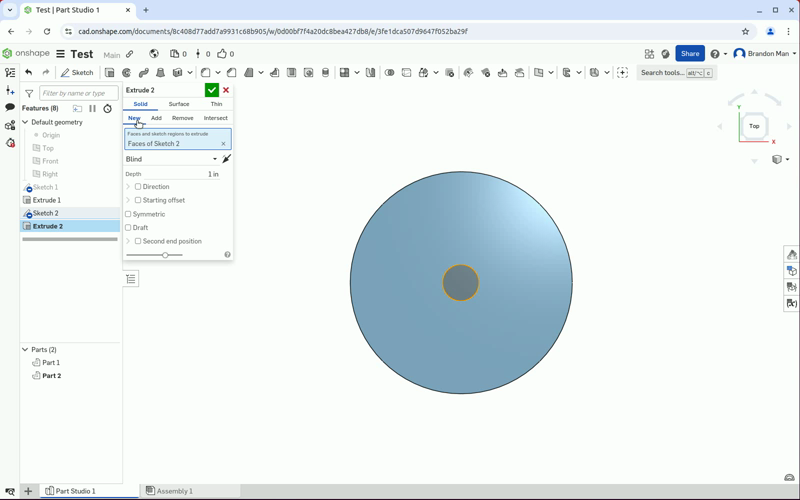
key(tab, 4)
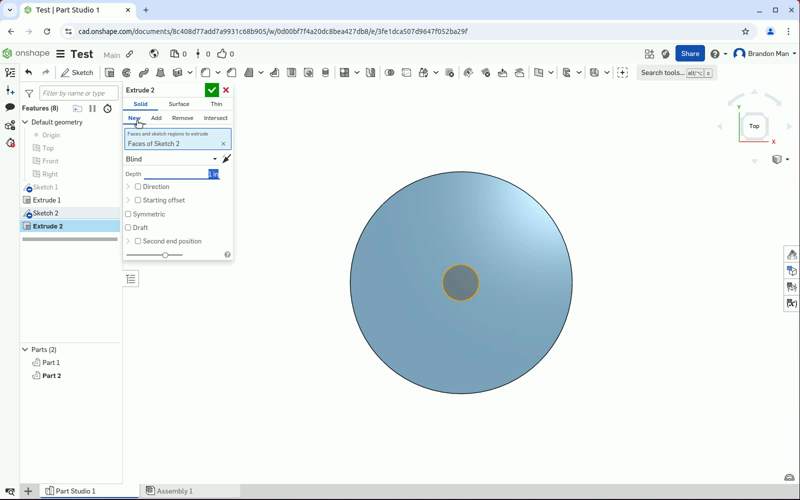
text(19.738)
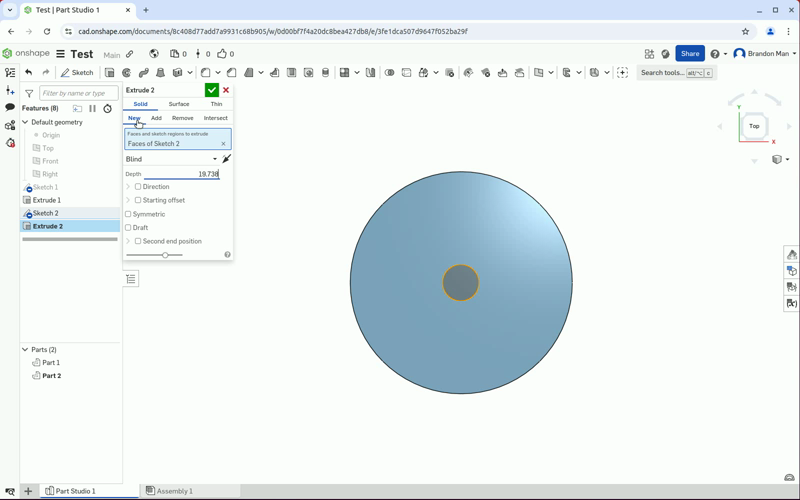
key(enter)
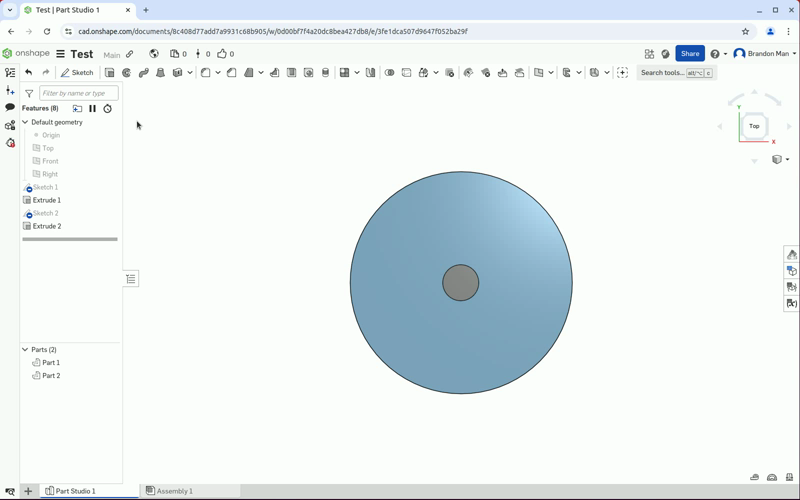
key(shift+h)
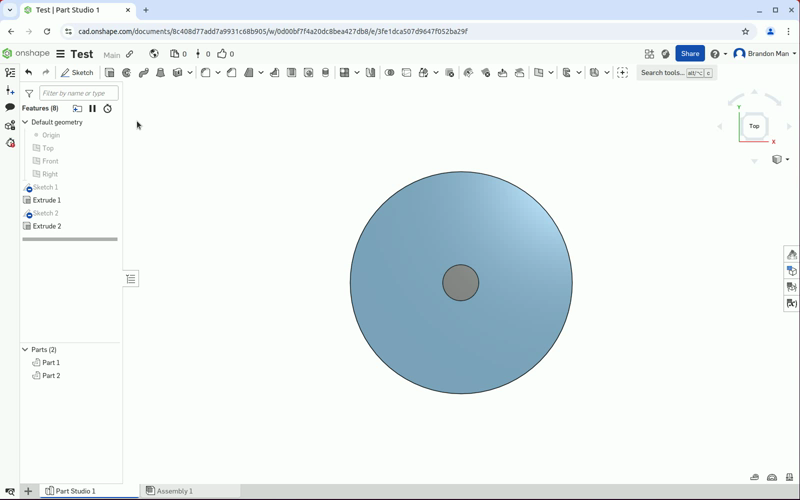
key(shift+h)
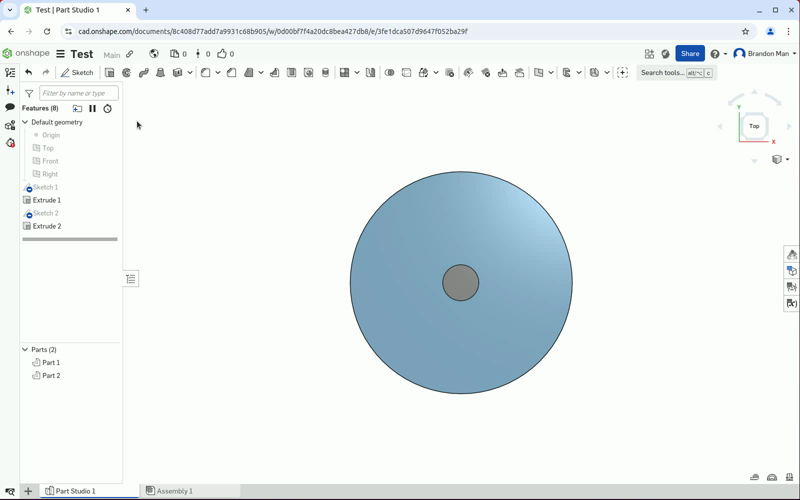
mouse_move(73, 189)
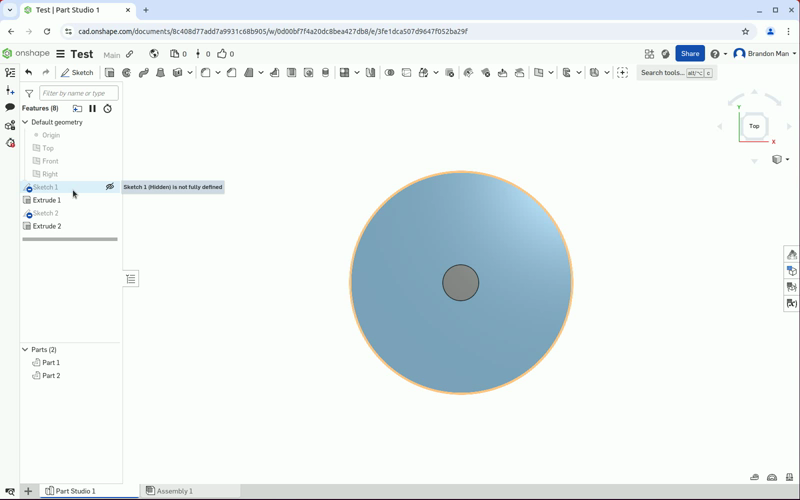
click(73, 189)
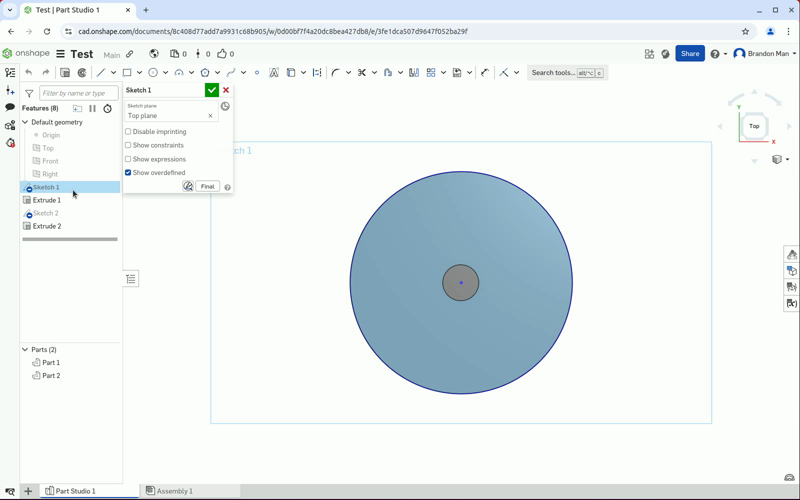
mouse_move(229, 92)
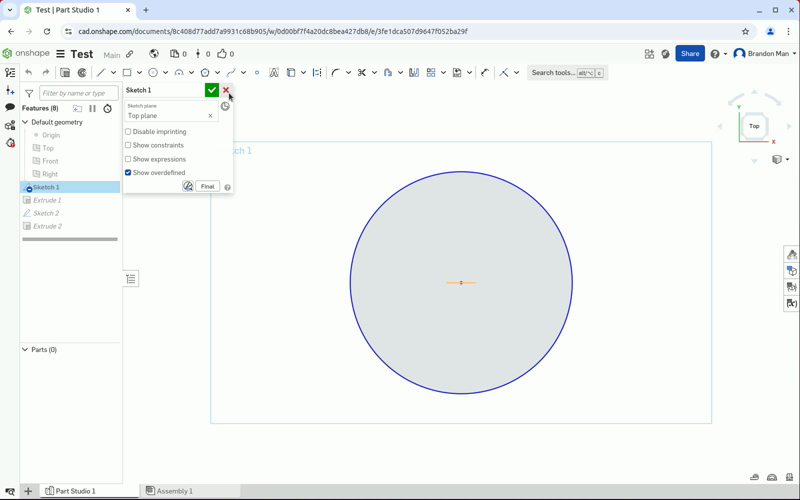
click(229, 92)
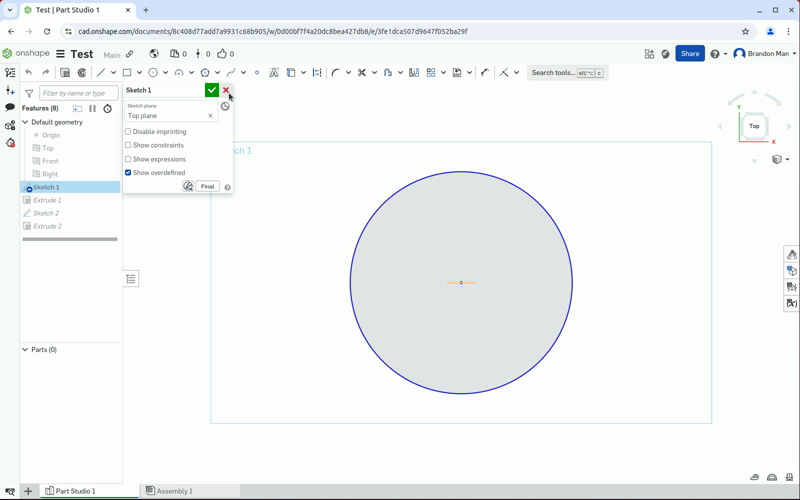
key(shift+s)
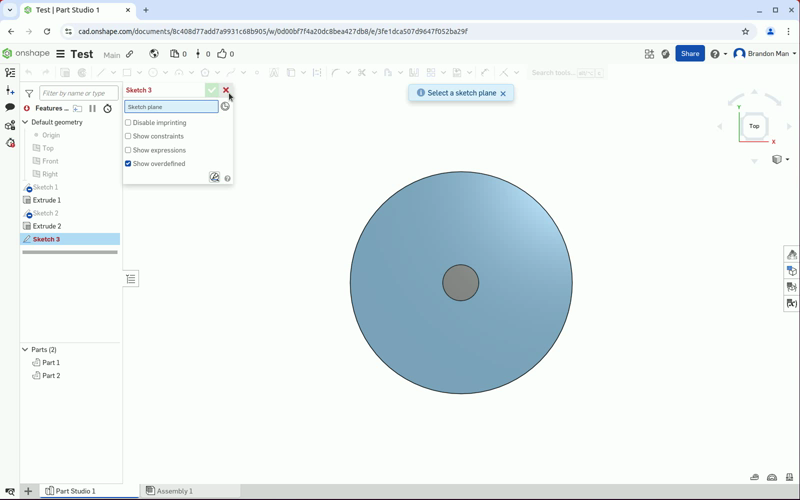
mouse_move(73, 150)
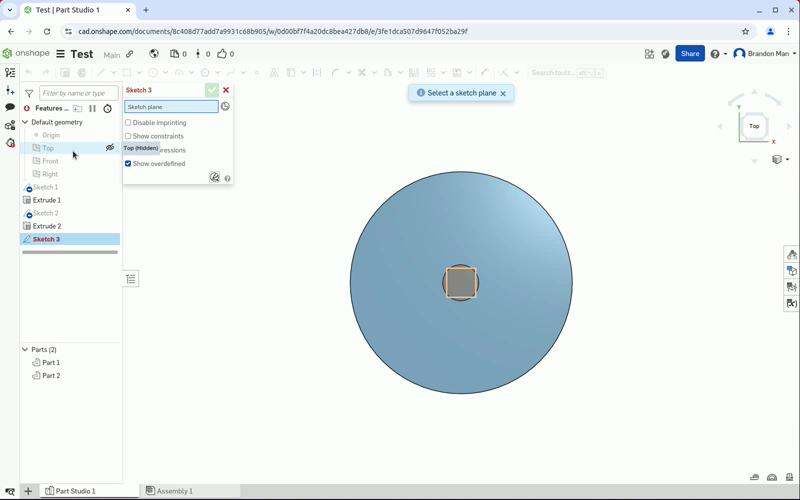
click(73, 150)
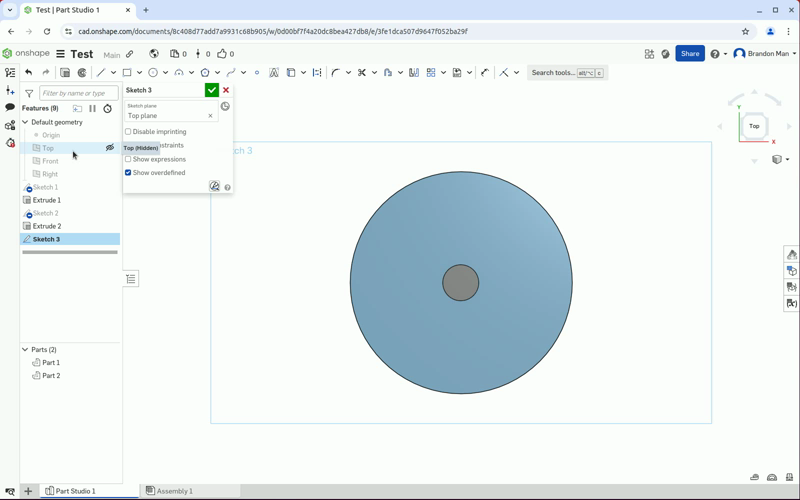
mouse_move(73, 352)
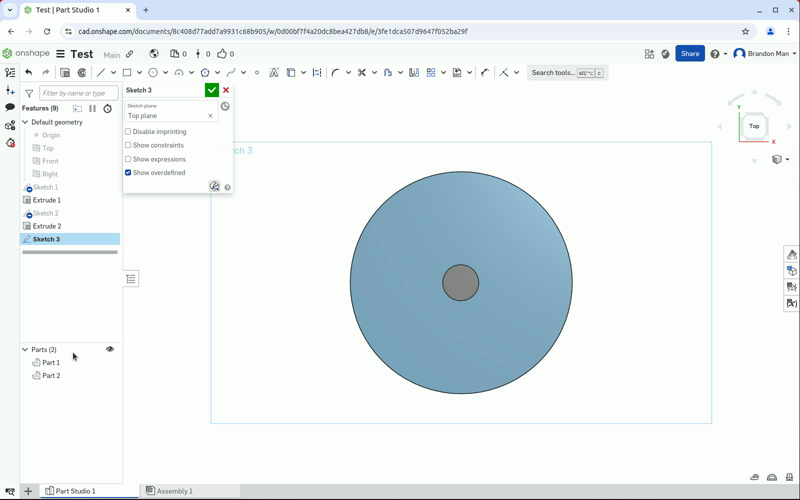
key(y)
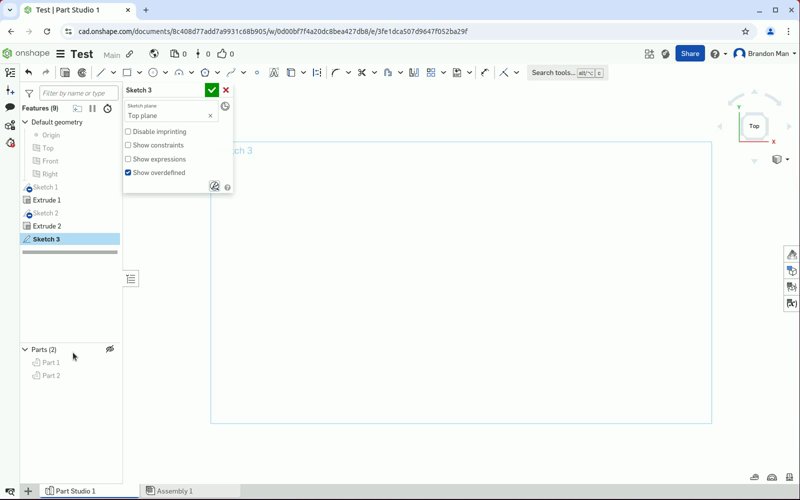
key(c)
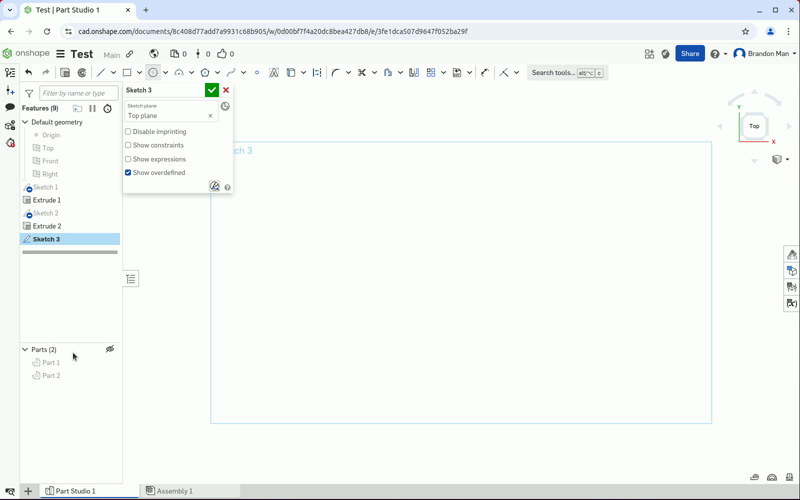
key_down(shift)
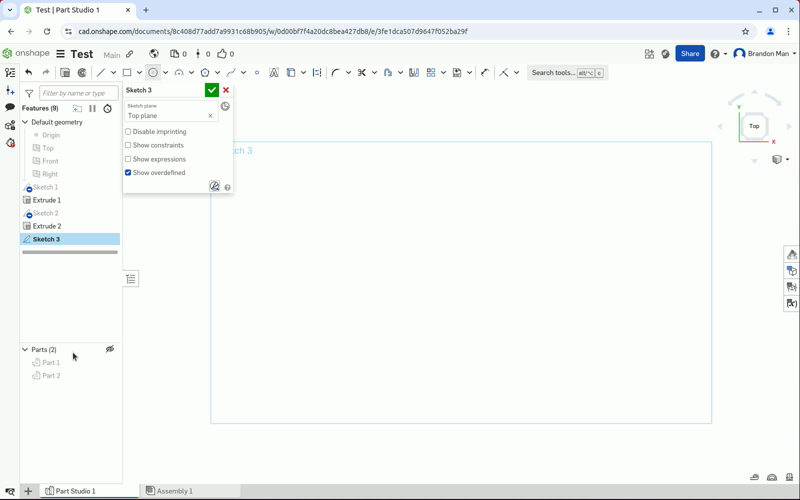
mouse_move(461, 282)
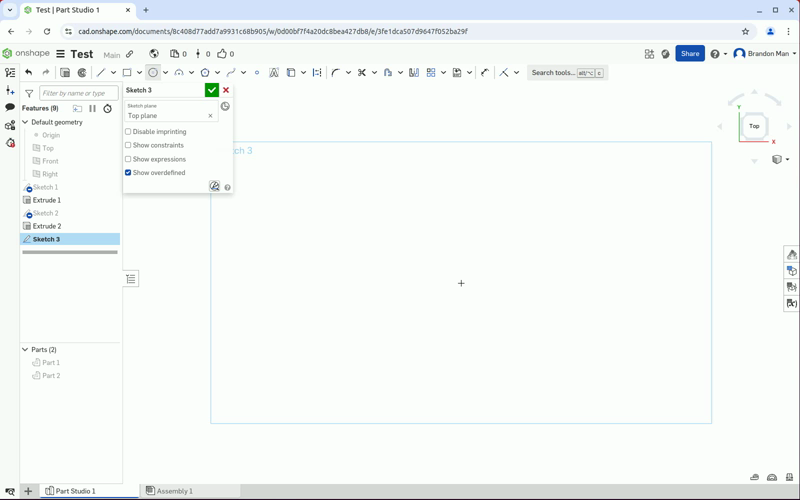
click(461, 282)
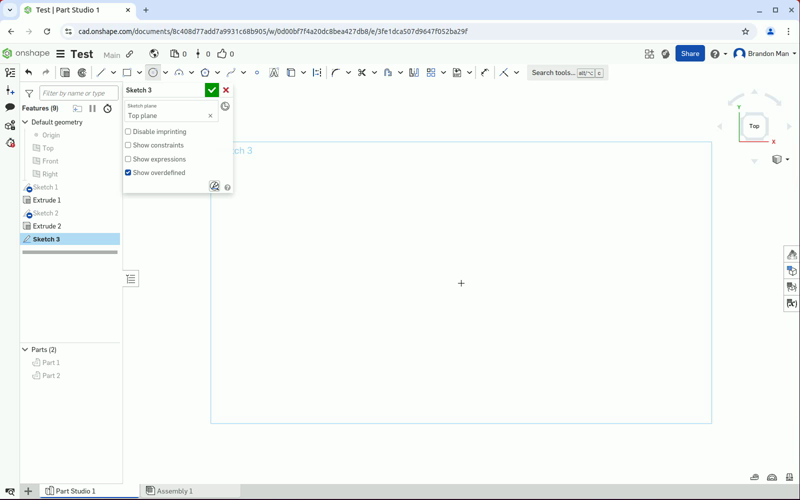
key_up(shift)
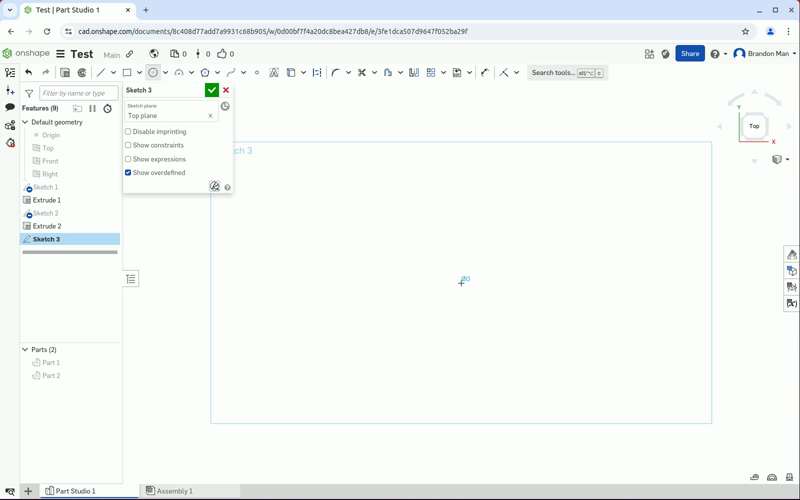
mouse_move(468, 282)
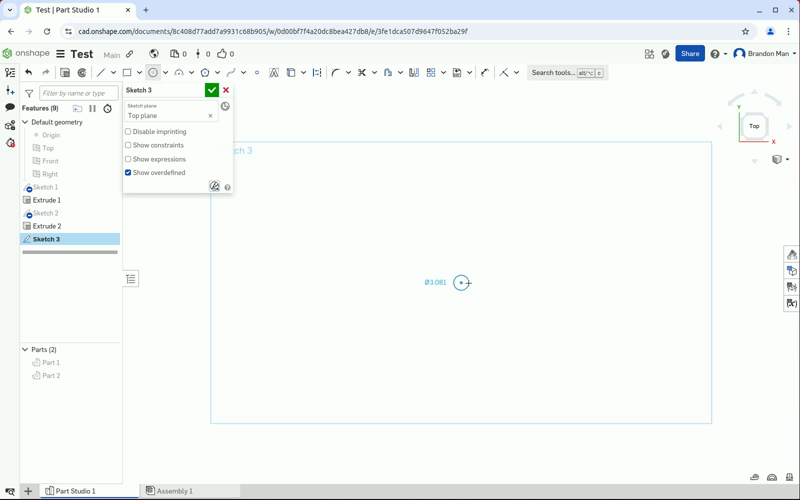
click(468, 282)
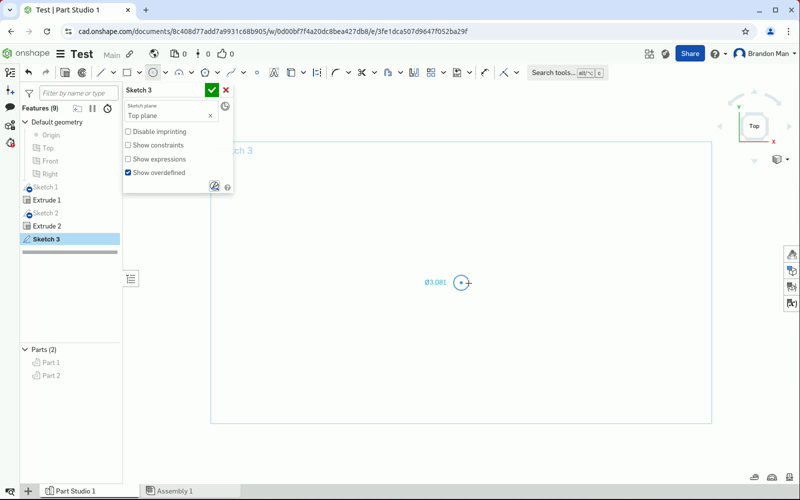
key(esc)
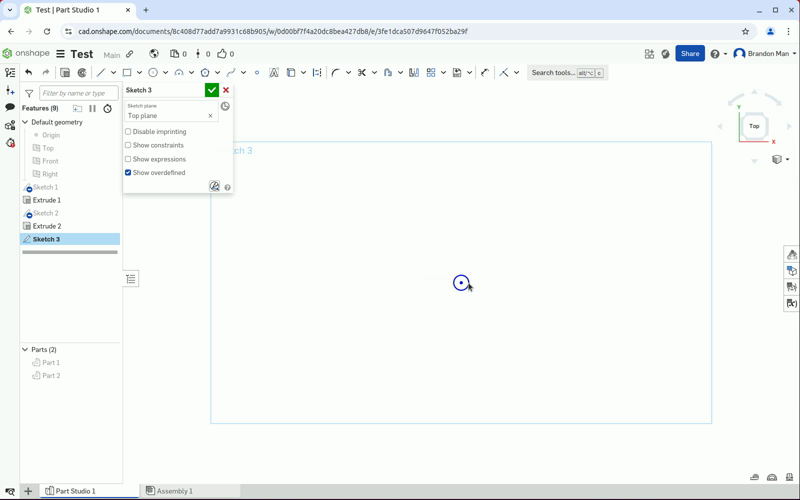
mouse_move(461, 281)
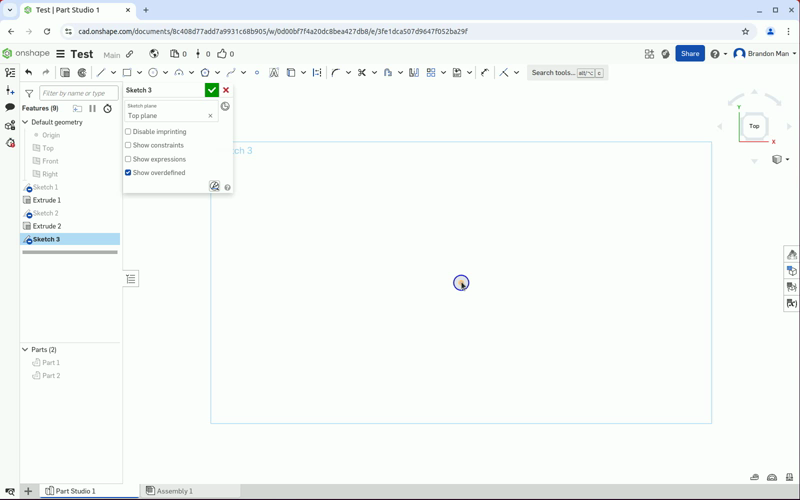
scroll(6)
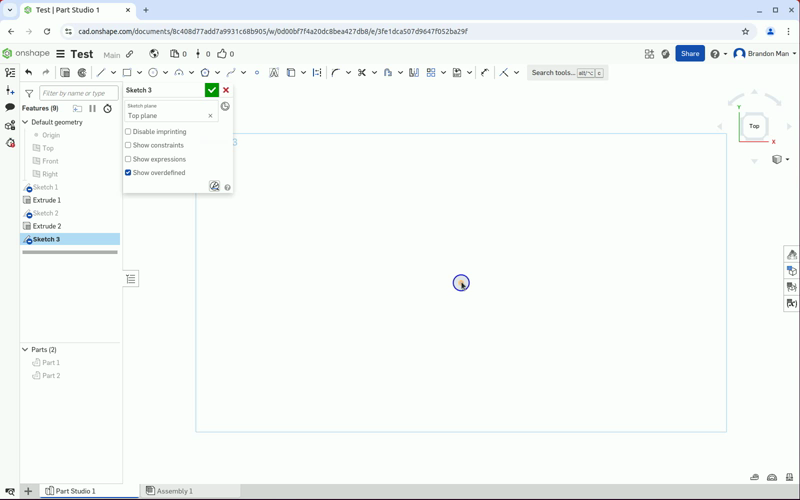
scroll(6)
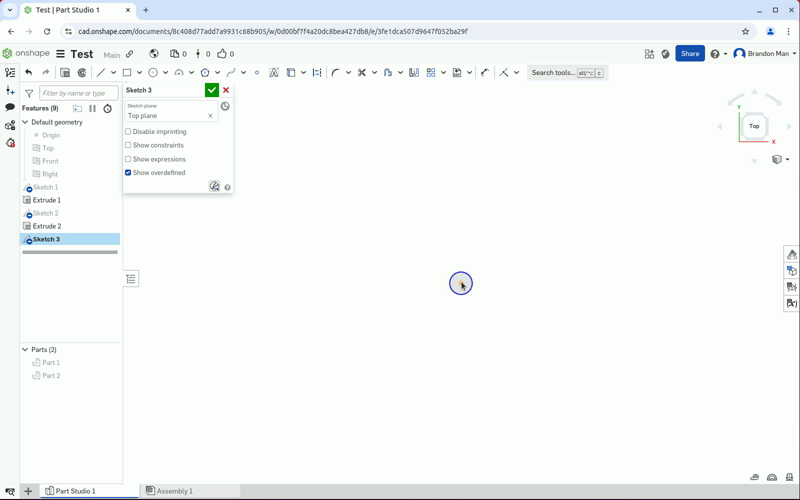
scroll(6)
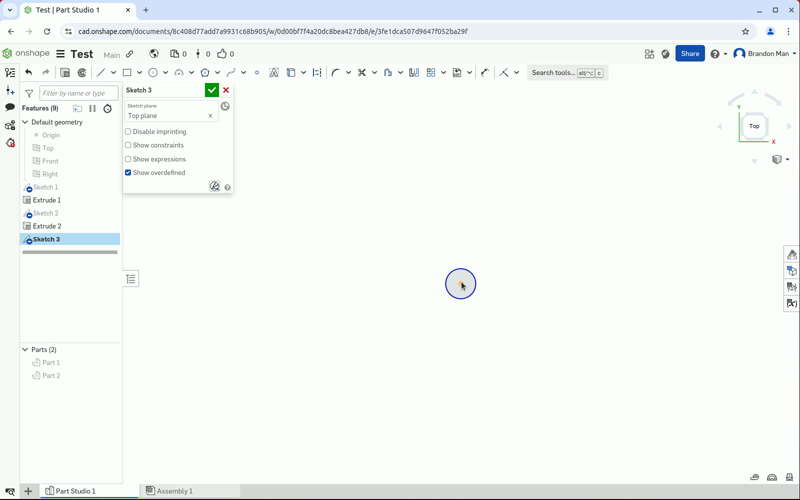
scroll(6)
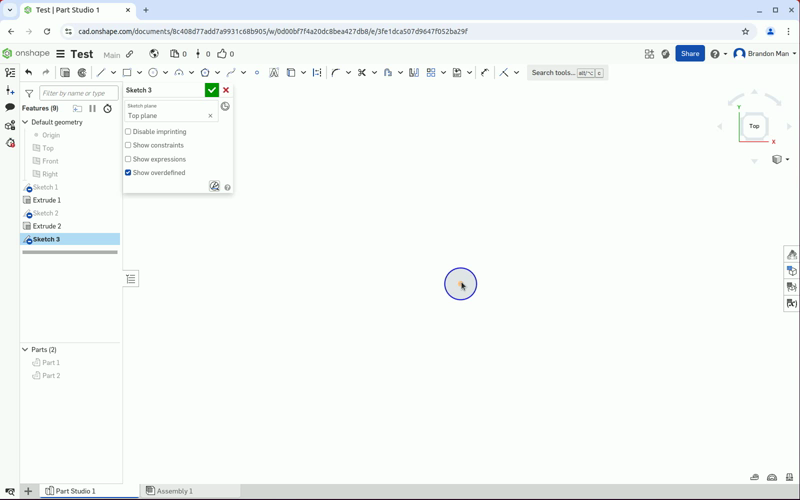
scroll(6)
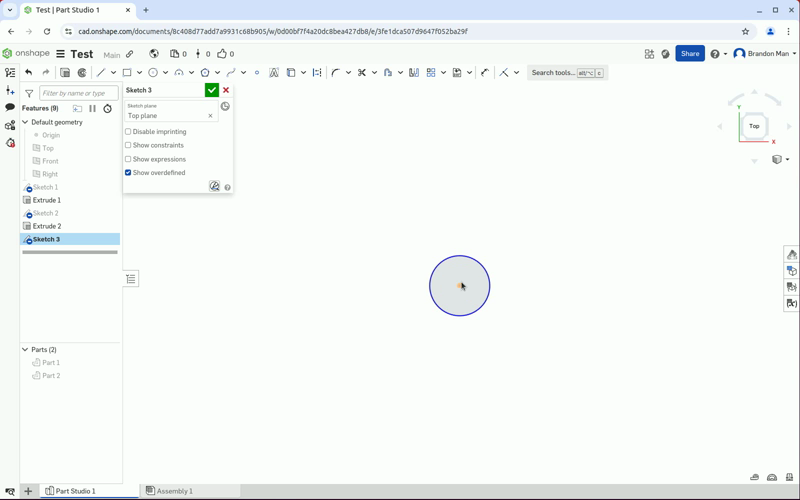
scroll(6)
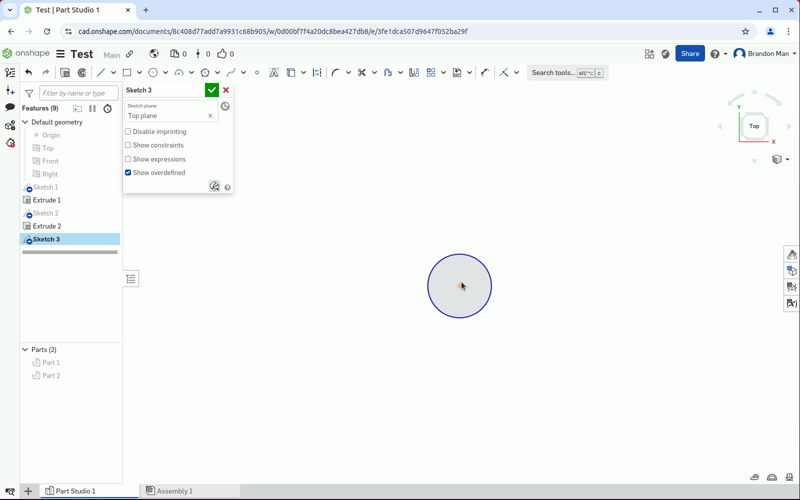
scroll(6)
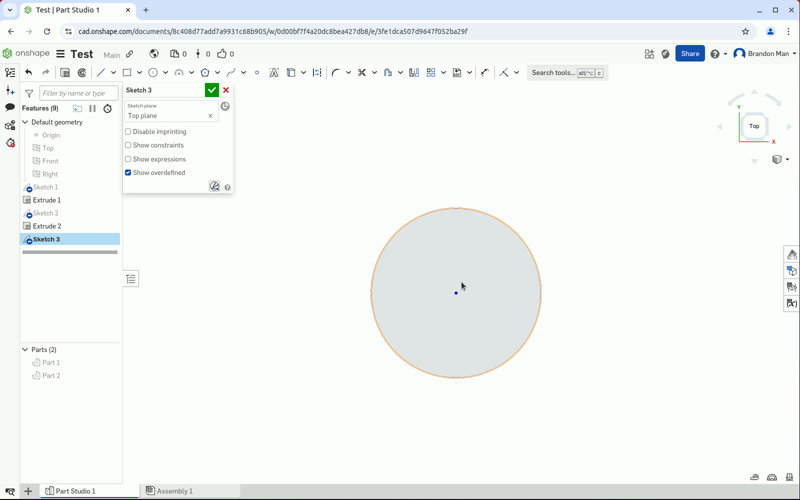
click(461, 281)
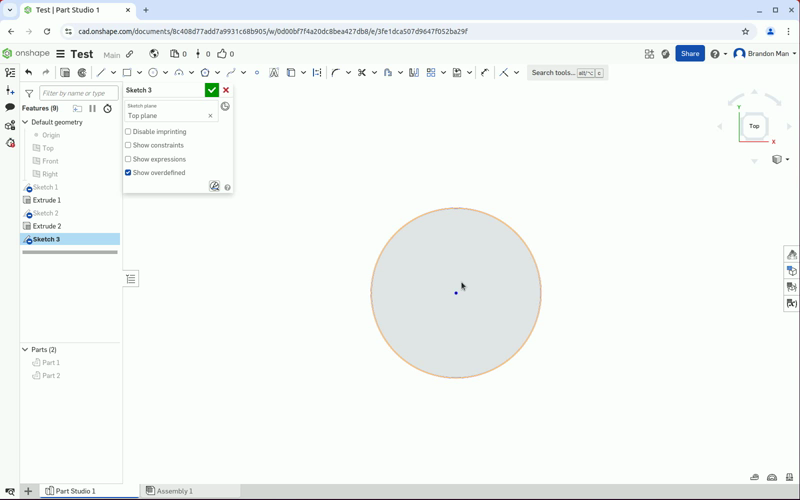
scroll(-6)
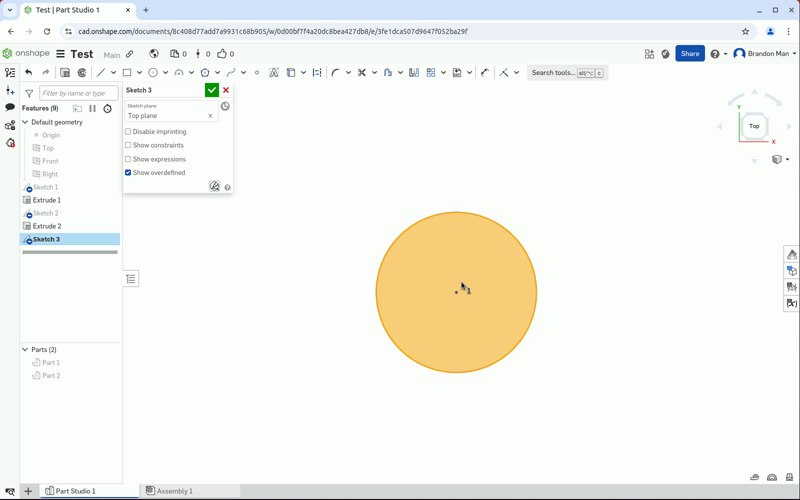
scroll(-6)
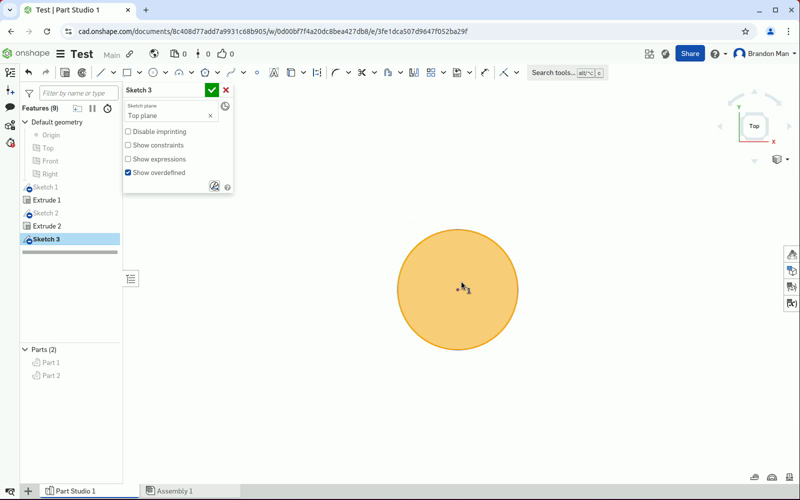
scroll(-6)
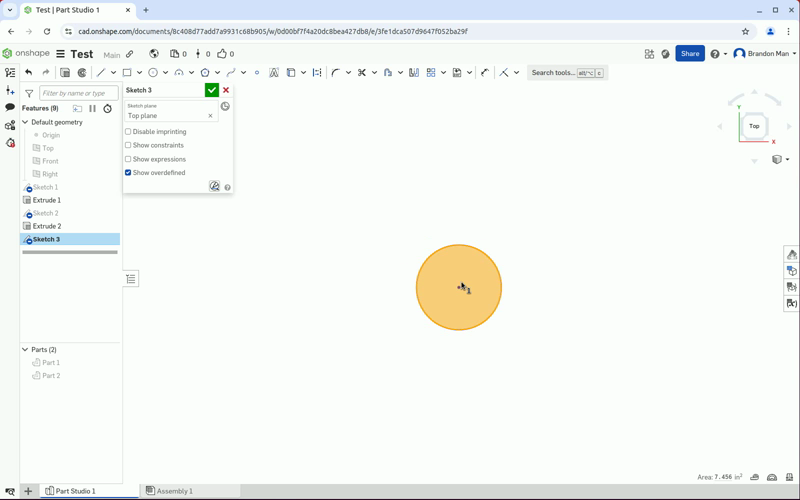
scroll(-6)
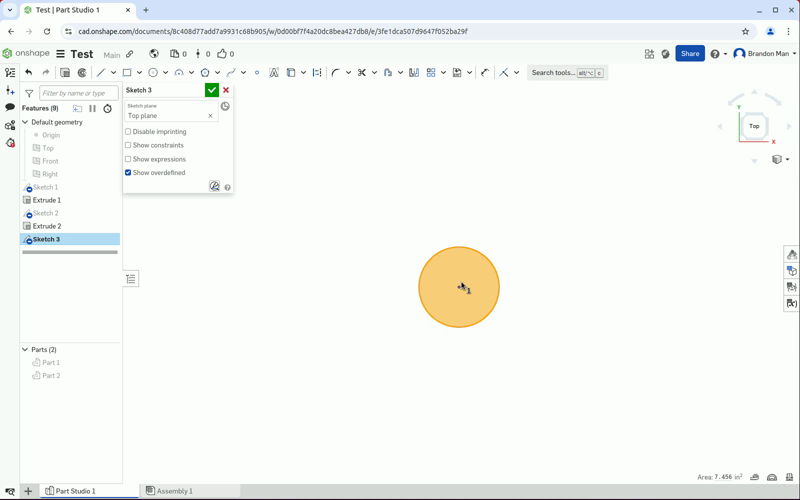
scroll(-6)
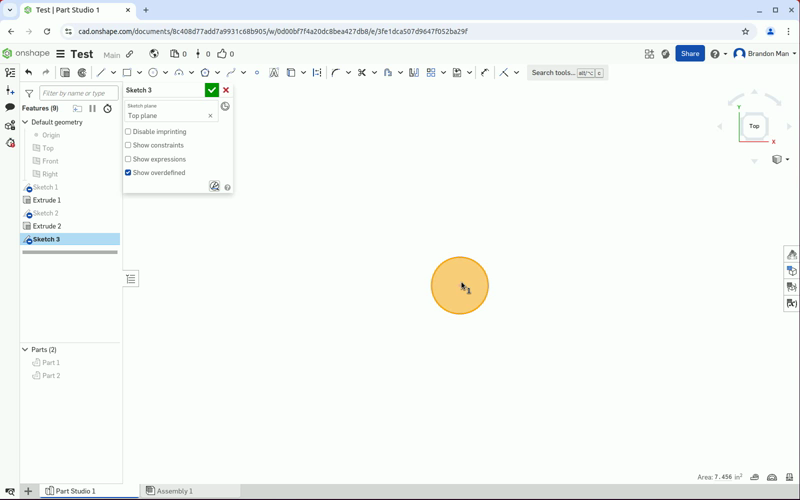
scroll(-6)
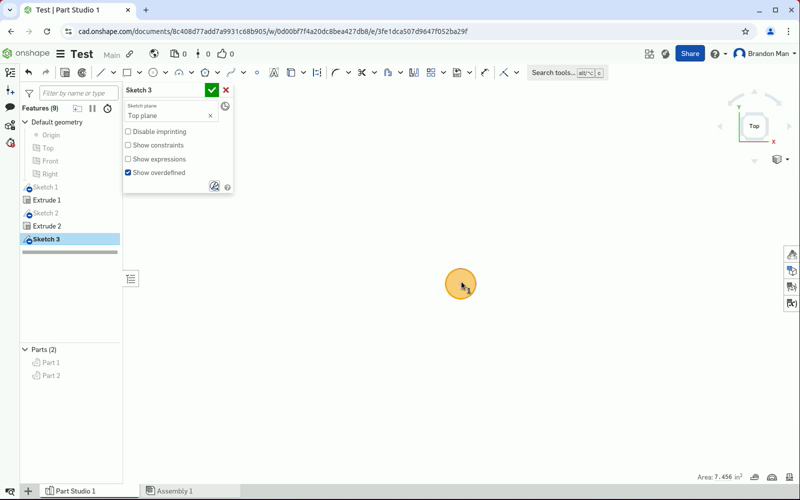
scroll(-6)
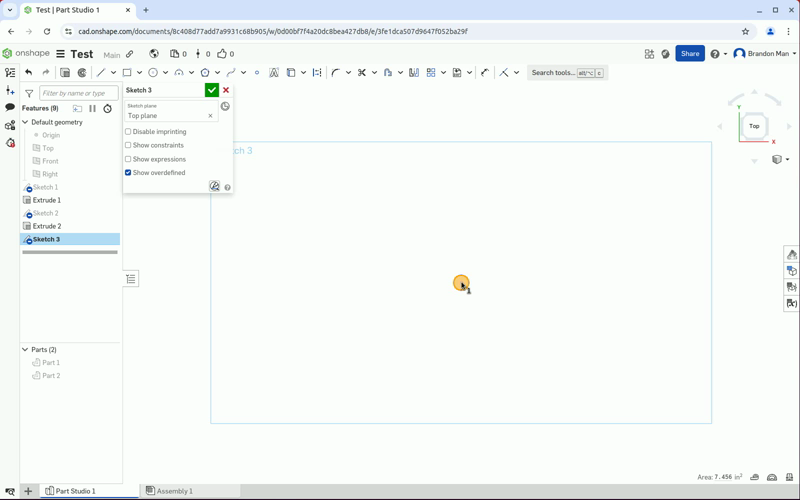
mouse_move(73, 352)
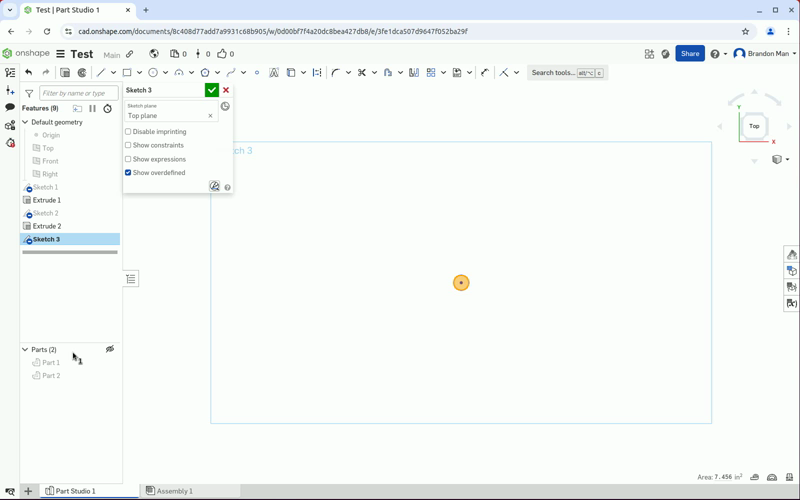
key(shift+y)
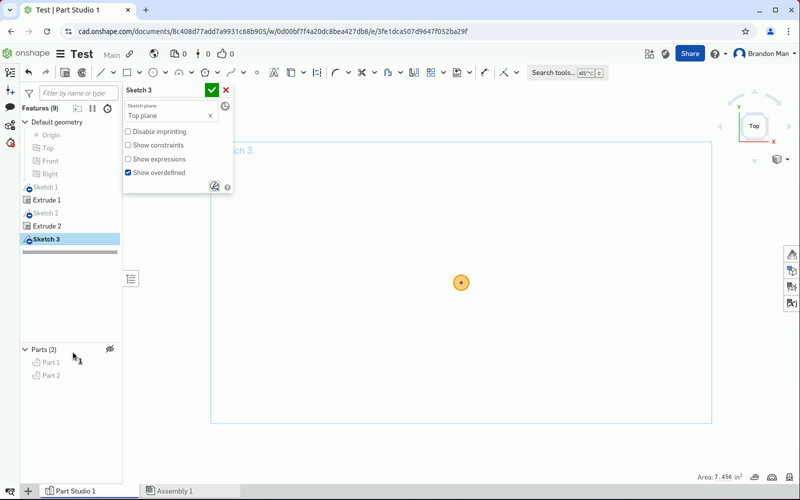
key(shift+e)
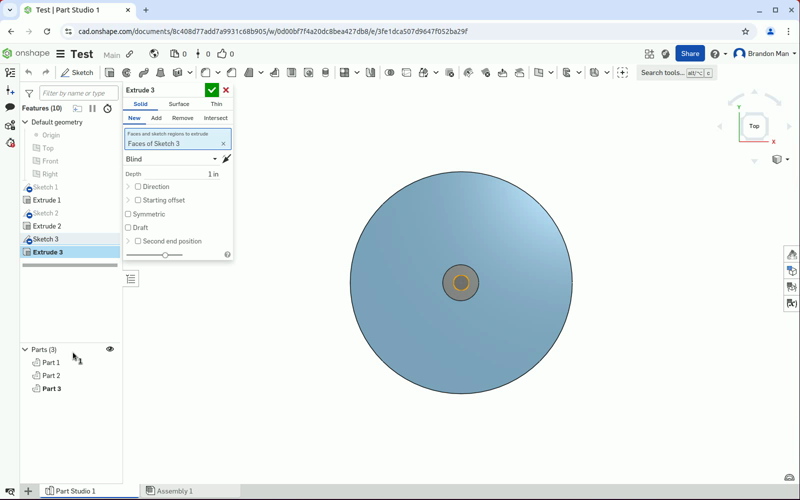
mouse_move(143, 106)
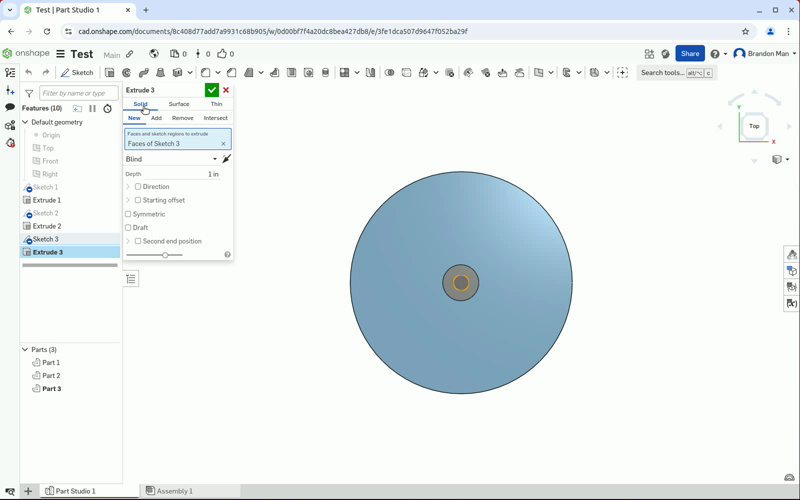
click(143, 106)
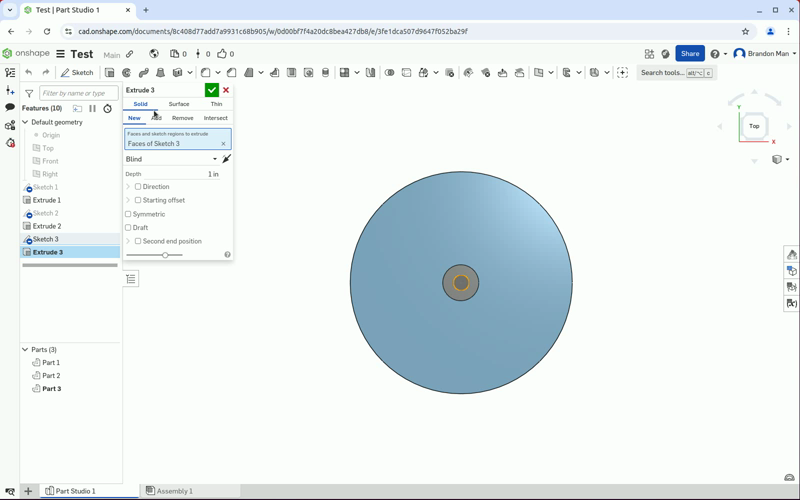
mouse_move(186, 120)
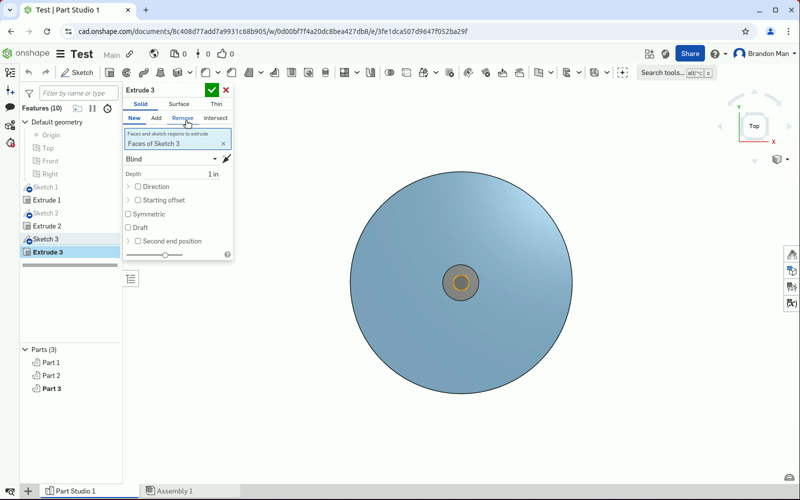
click(186, 120)
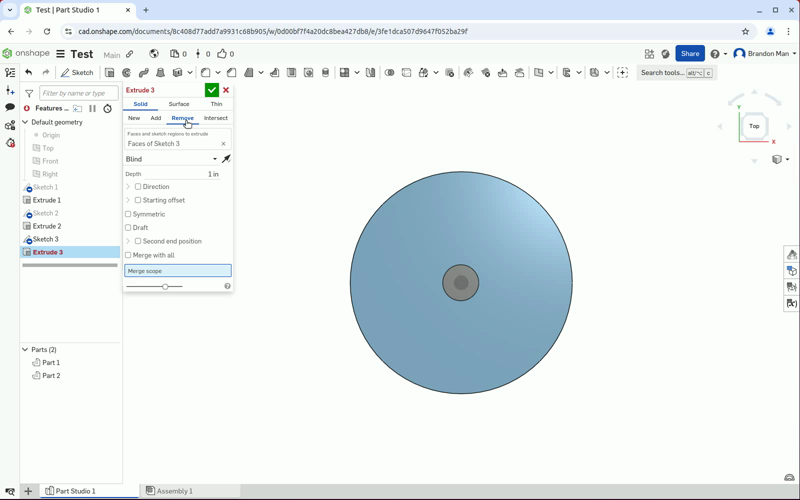
key(tab, 4)
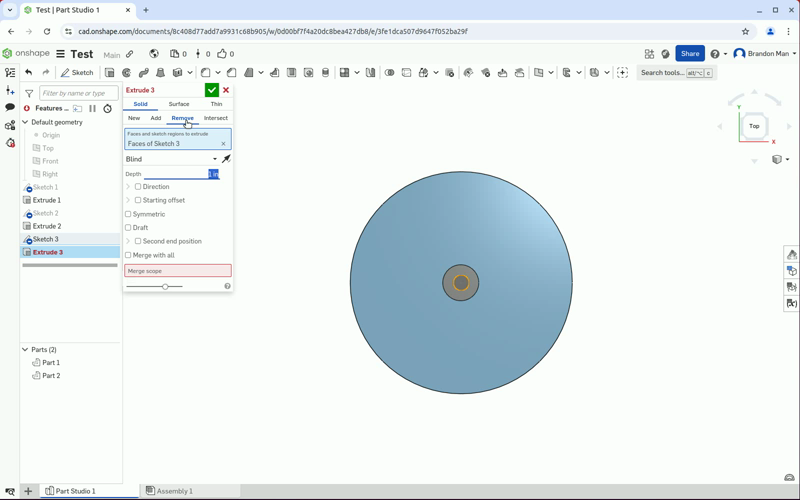
text(-27.922)
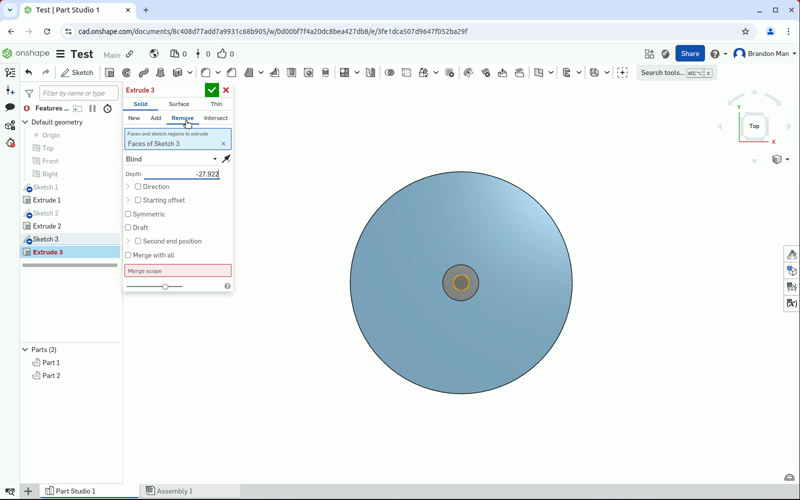
key(tab, 6)
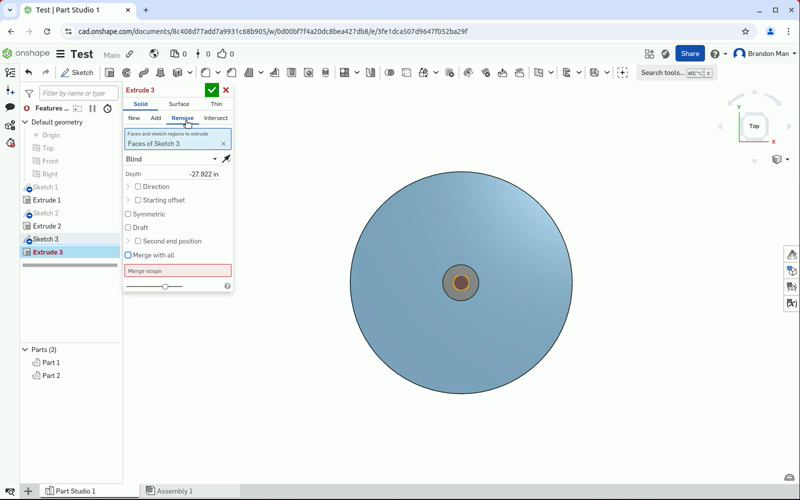
key(space)
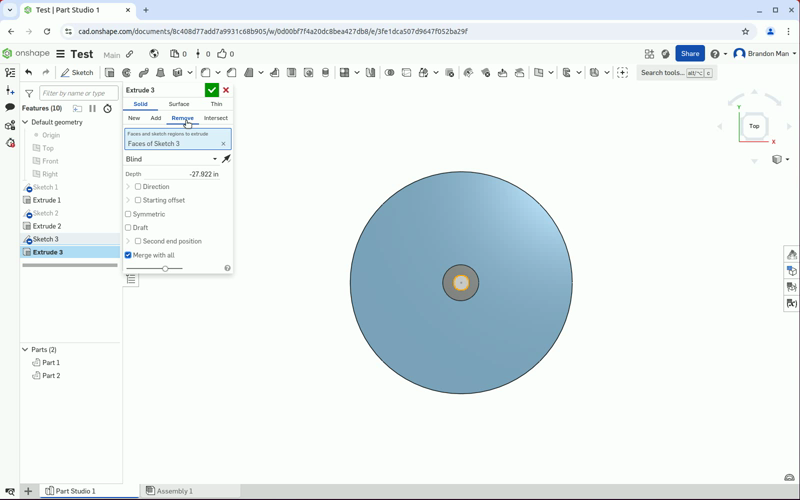
key(enter)
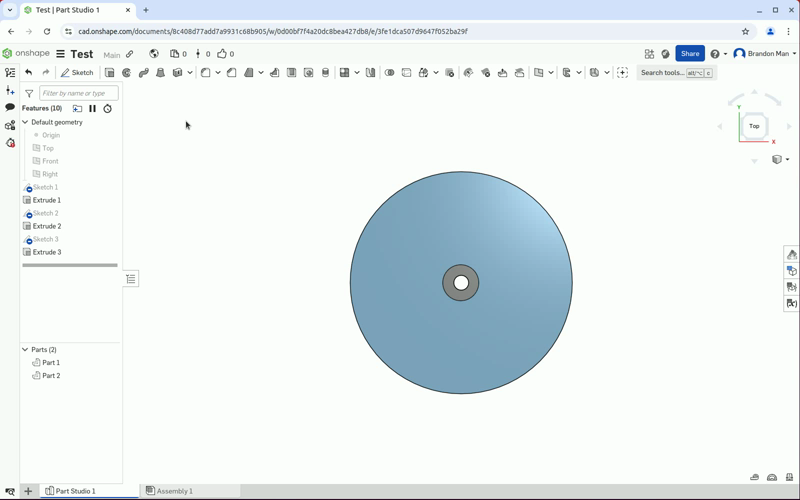
key(shift+h)
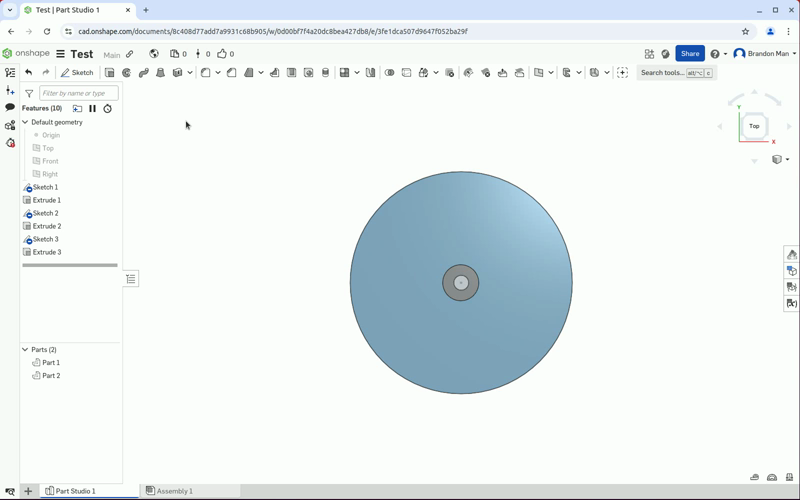
key(shift+h)
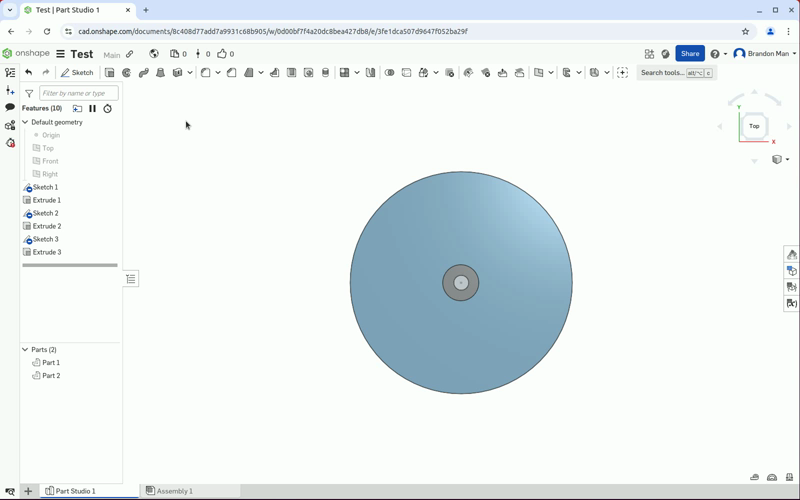
key(shift+7)
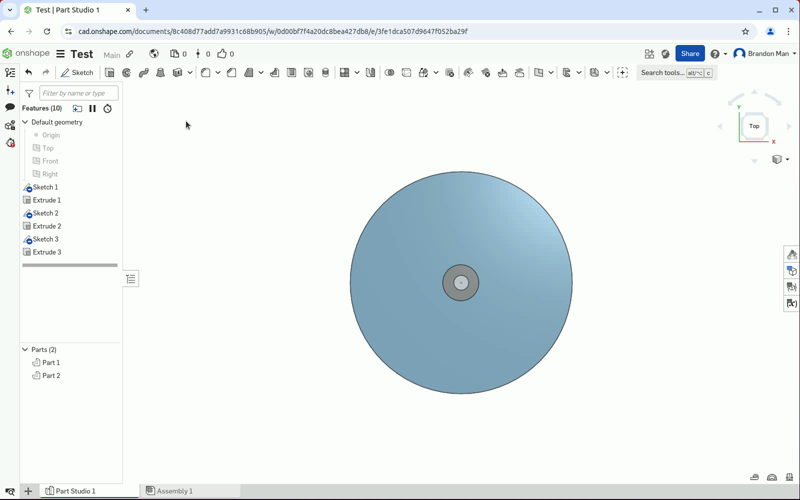
key(up, 3)
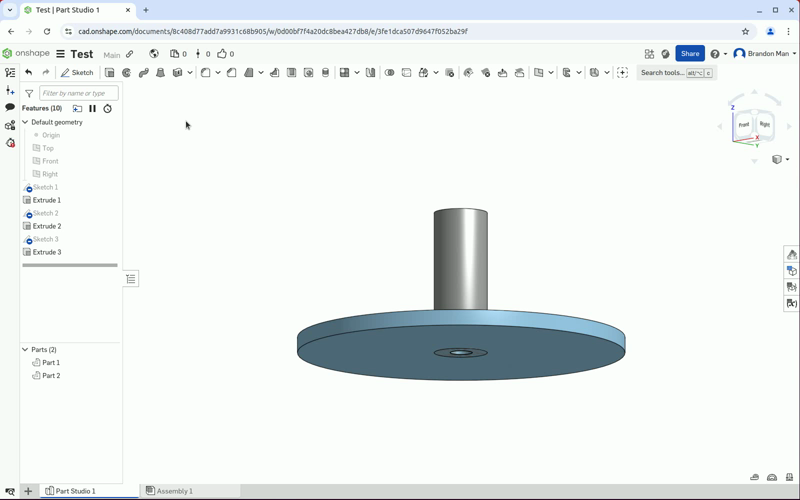
key(left, 3)
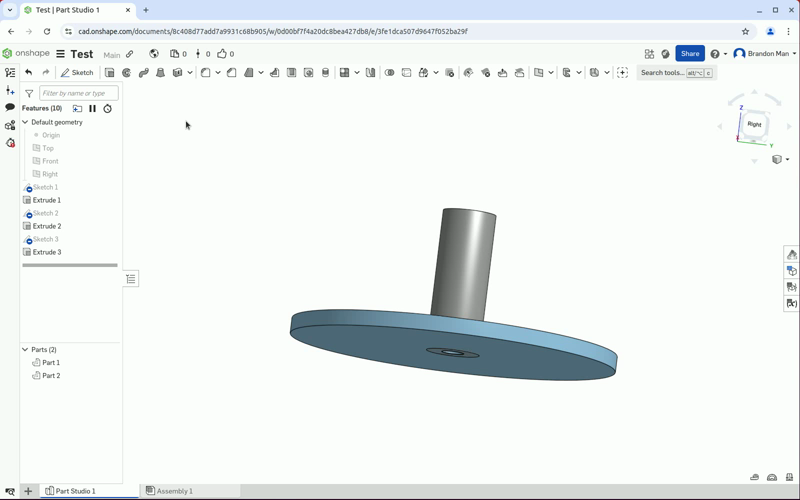
key(right, 3)
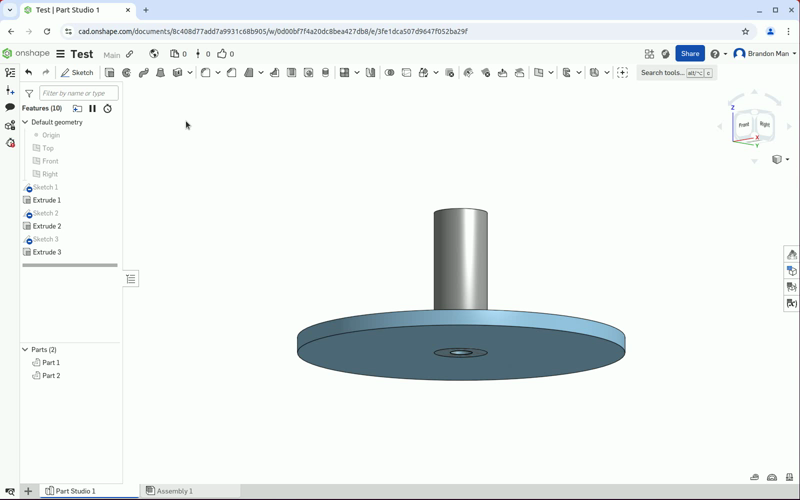
key(down, 3)
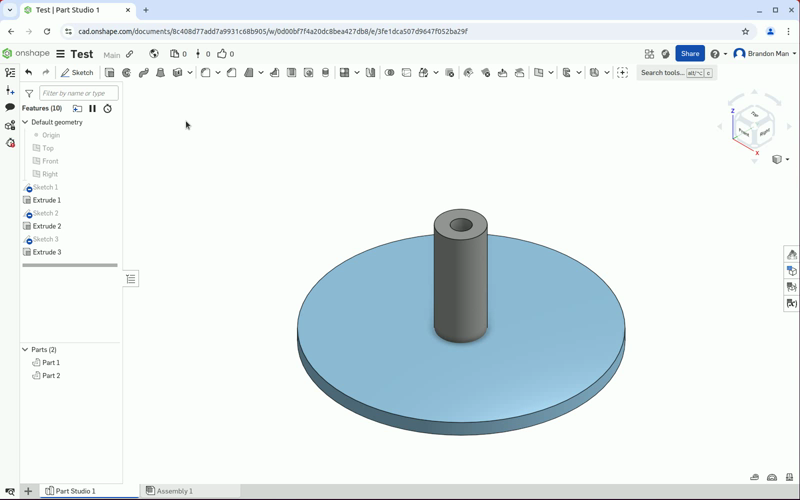
mouse_move(73, 189)
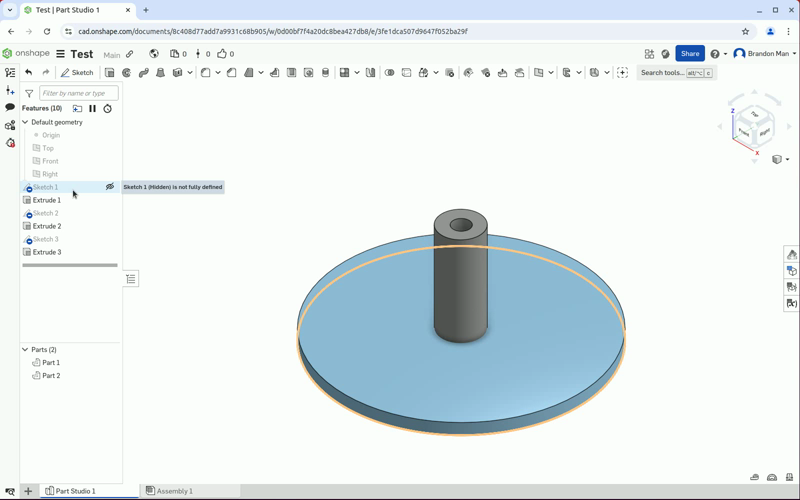
click(73, 189)